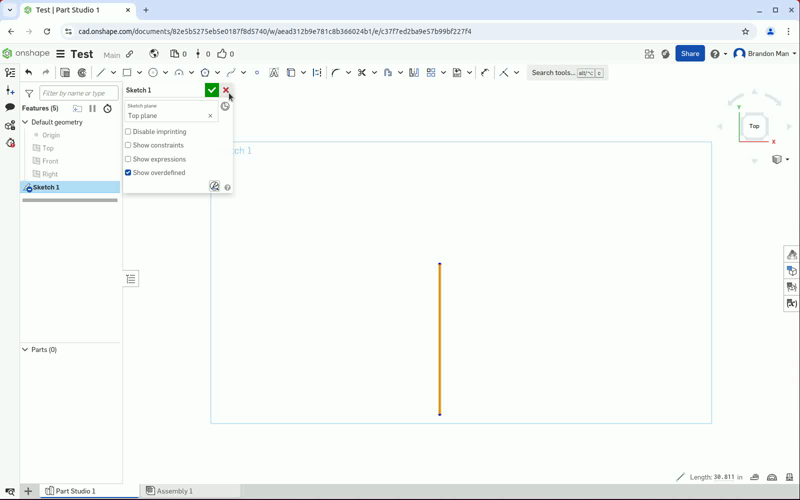
key(shift+h)
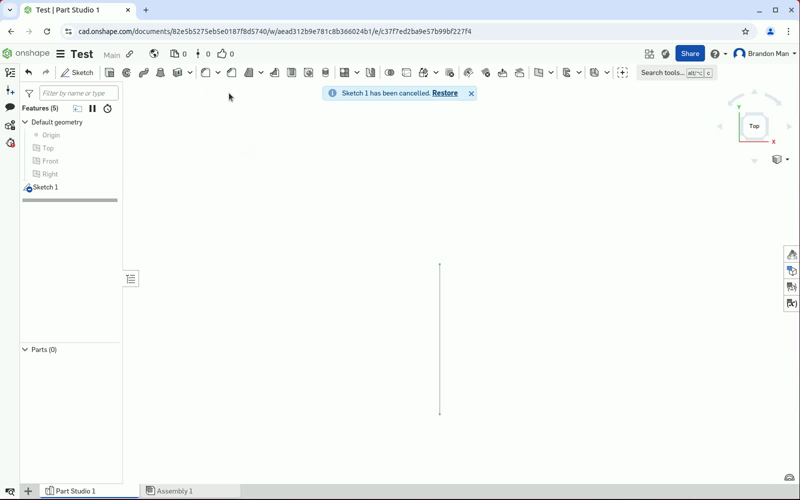
key(shift+s)
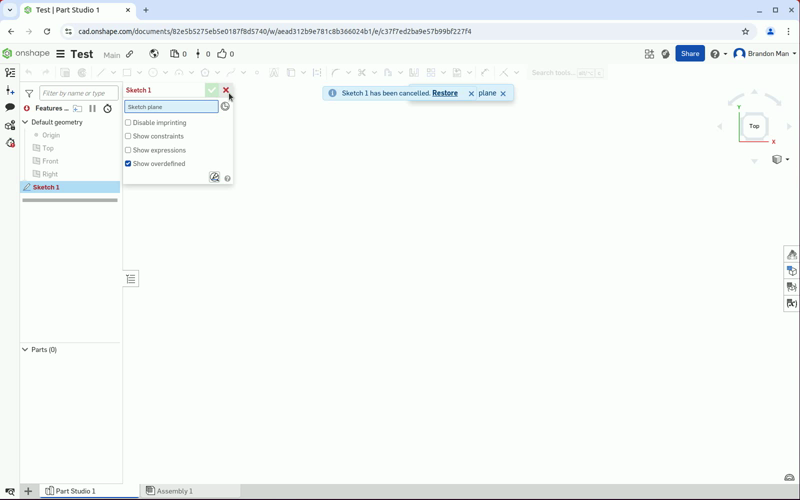
mouse_move(73, 150)
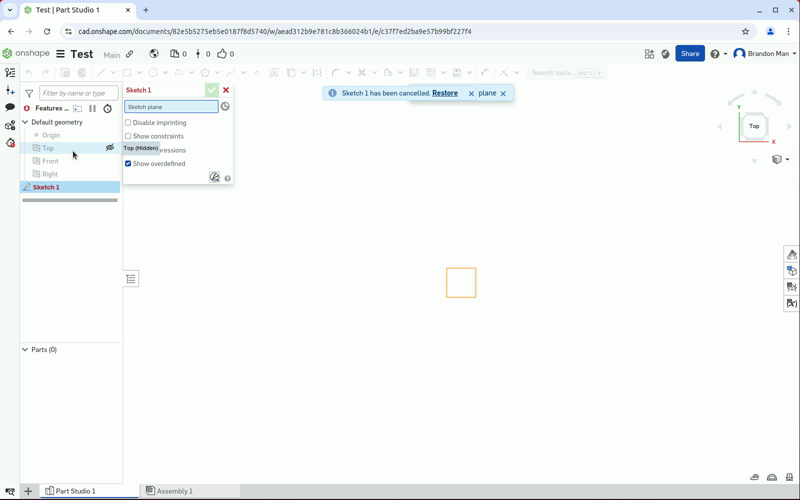
click(73, 150)
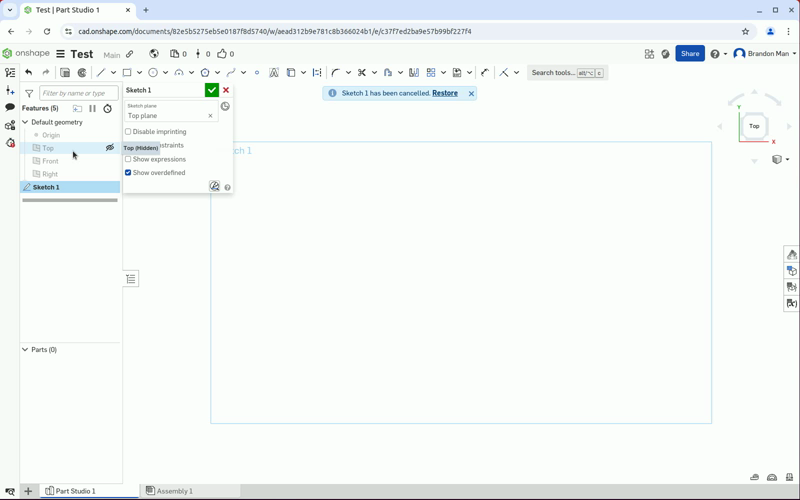
mouse_move(73, 352)
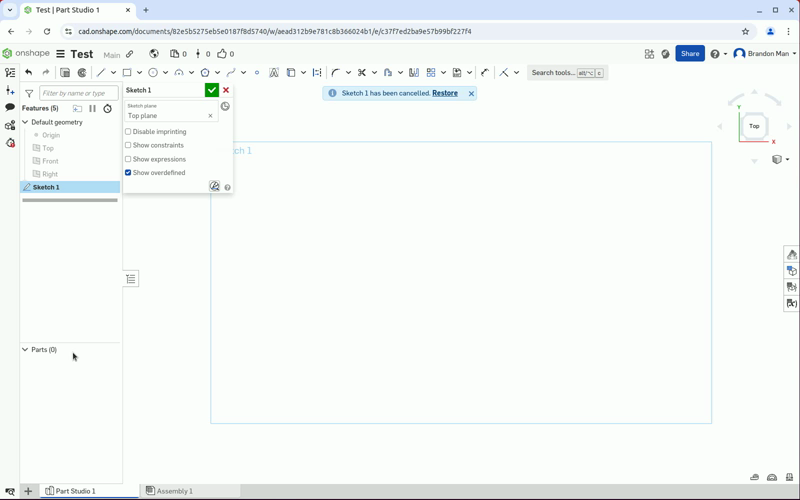
key(y)
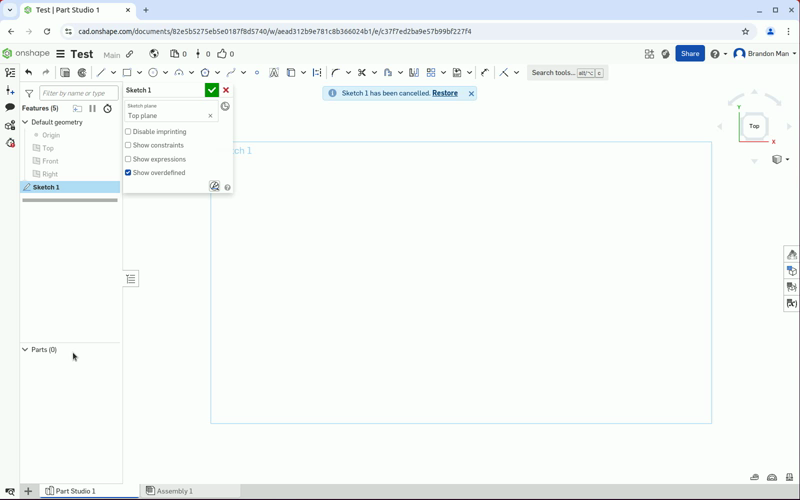
key(l)
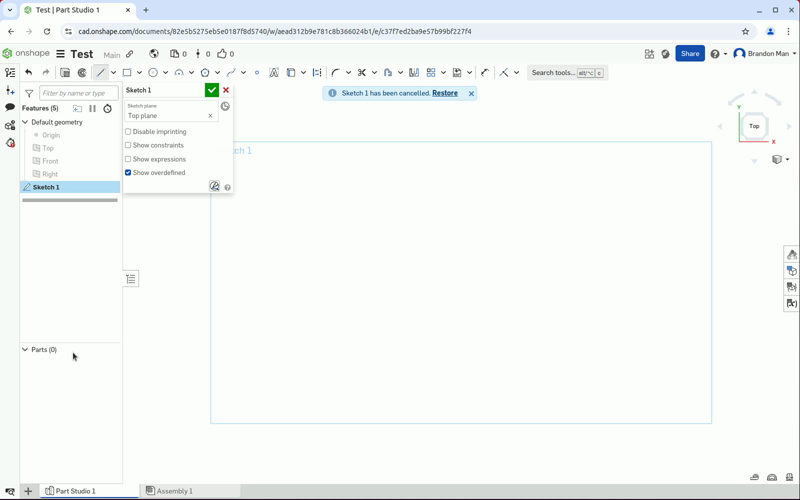
key_down(shift)
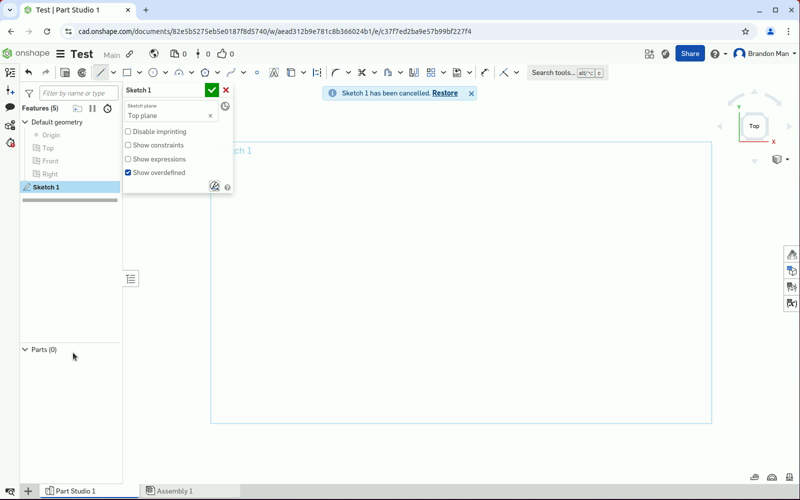
mouse_move(417, 369)
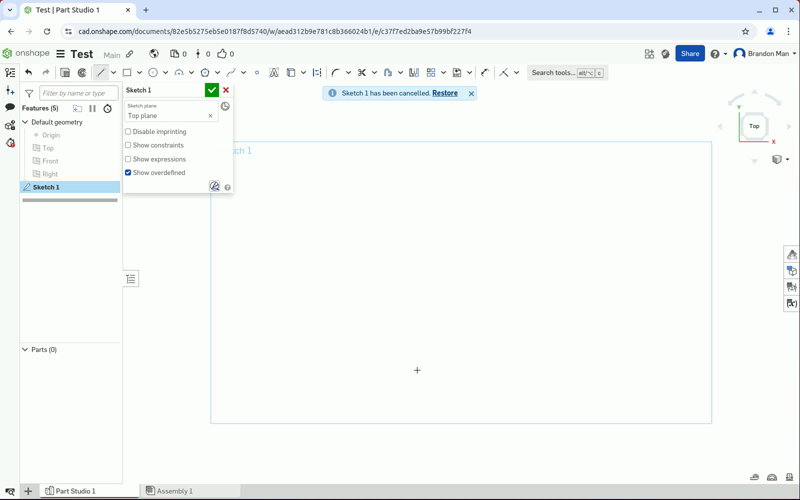
click(417, 369)
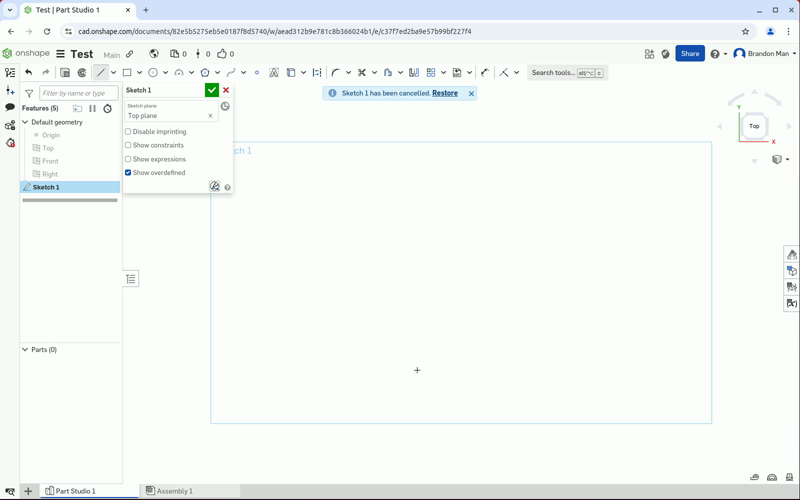
key_up(shift)
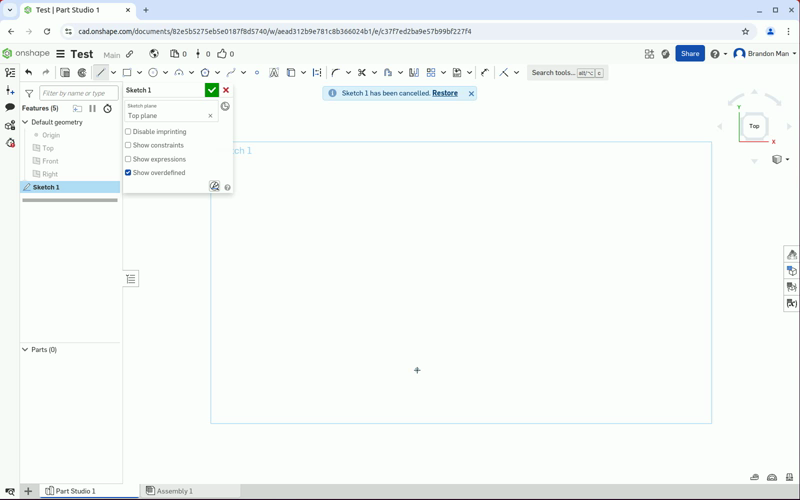
key_down(shift)
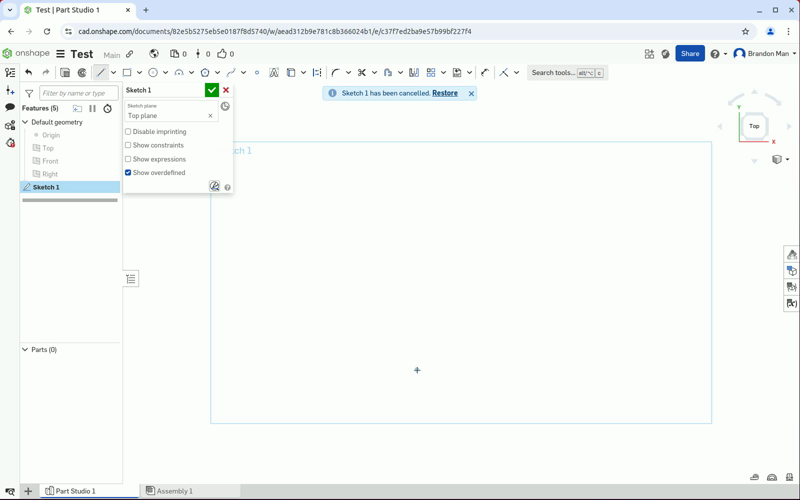
mouse_move(503, 369)
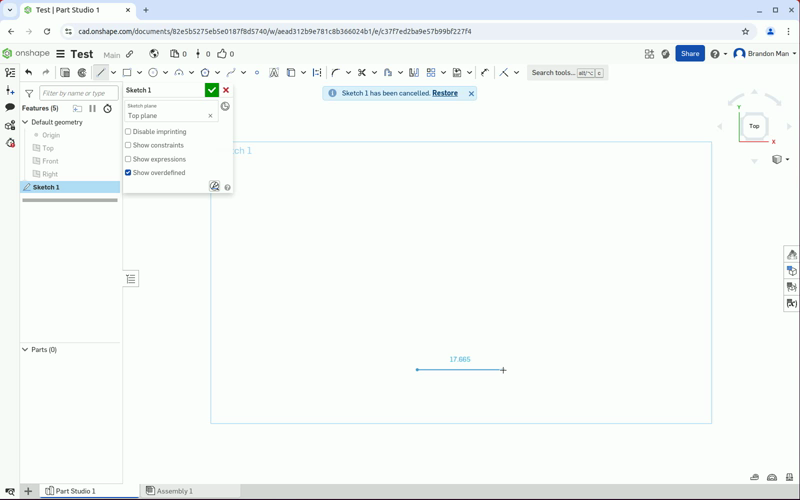
click(503, 369)
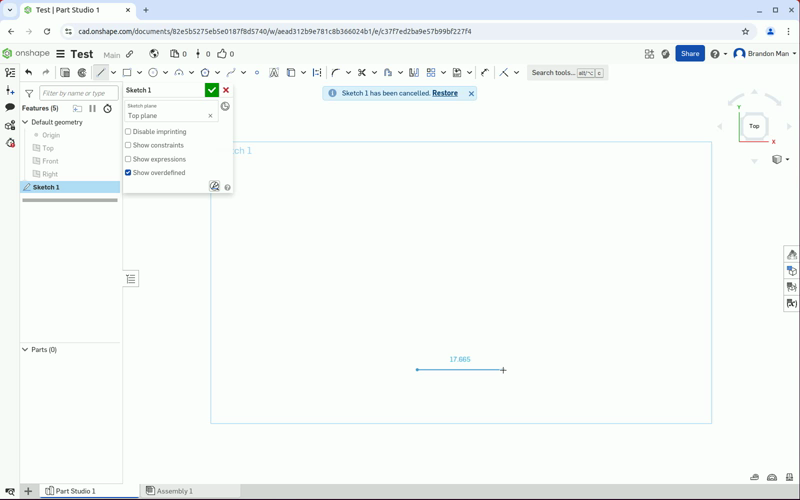
key_up(shift)
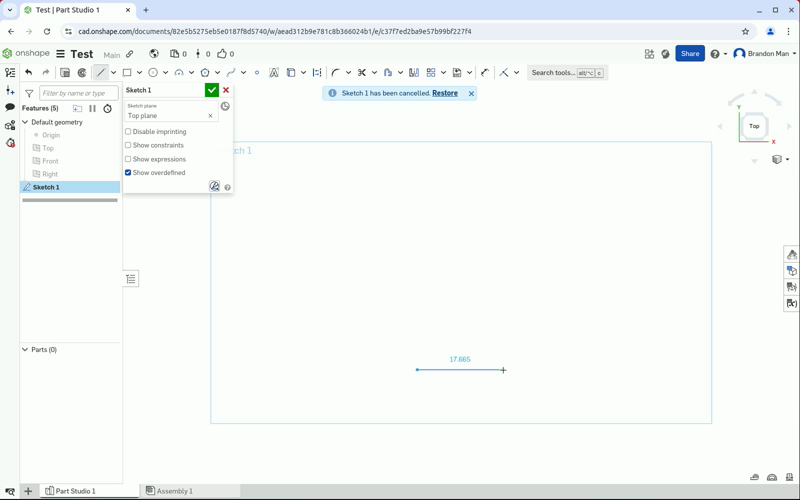
key_down(shift)
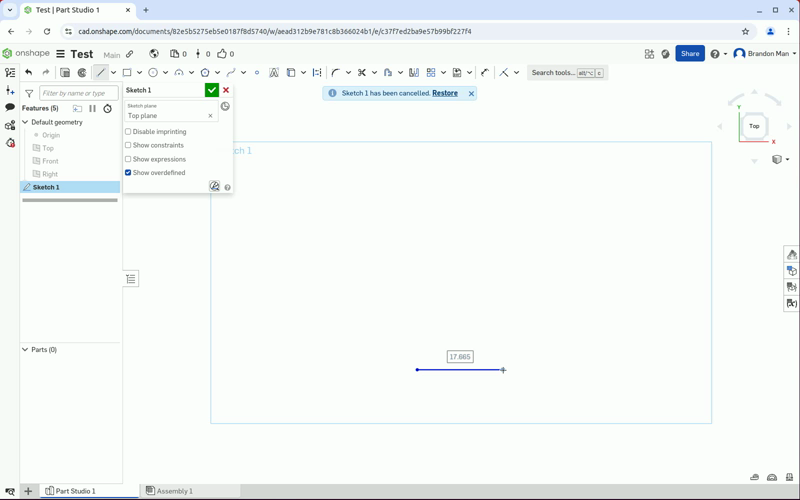
mouse_move(503, 195)
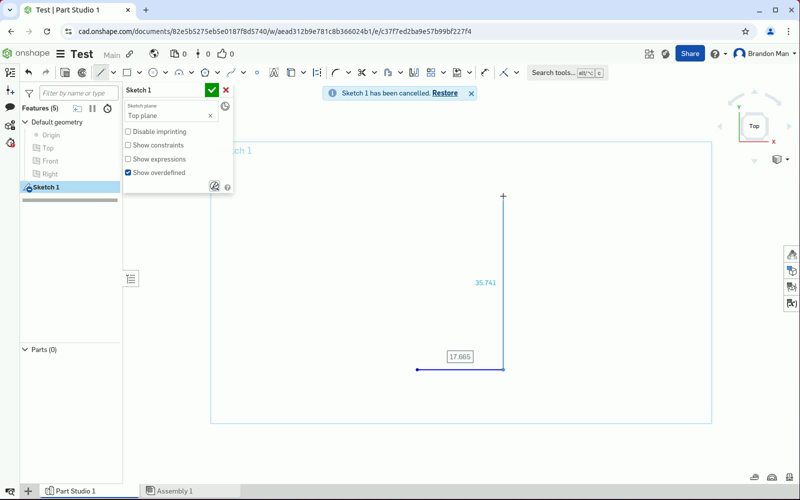
click(503, 195)
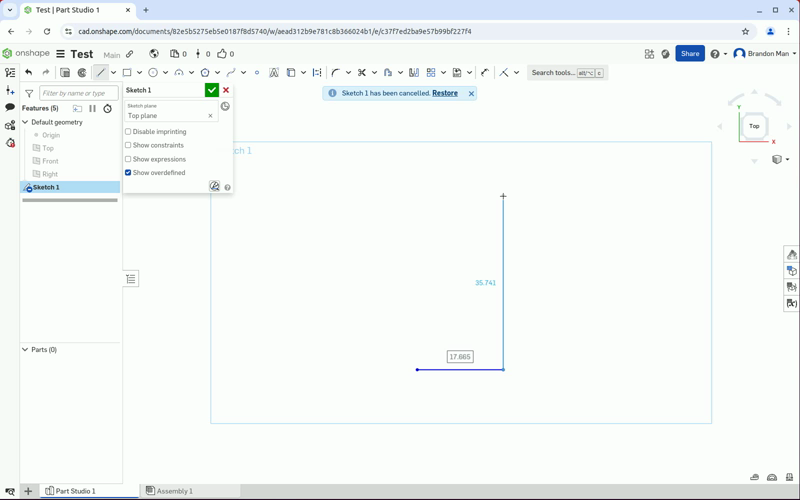
key_up(shift)
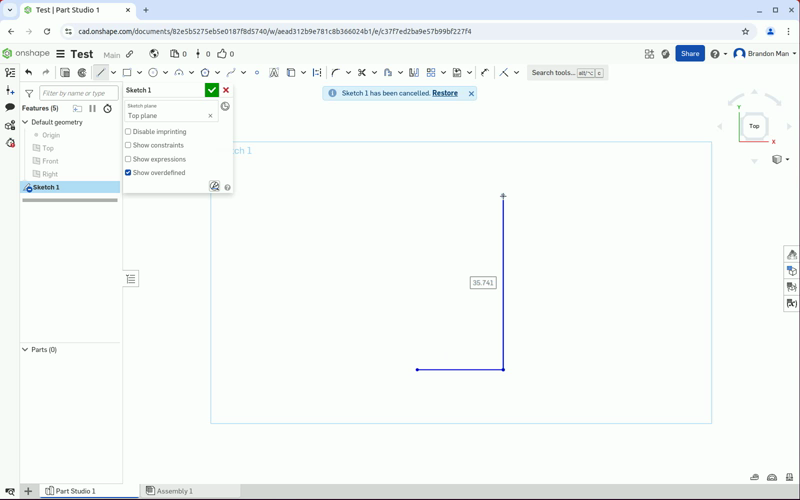
key_down(shift)
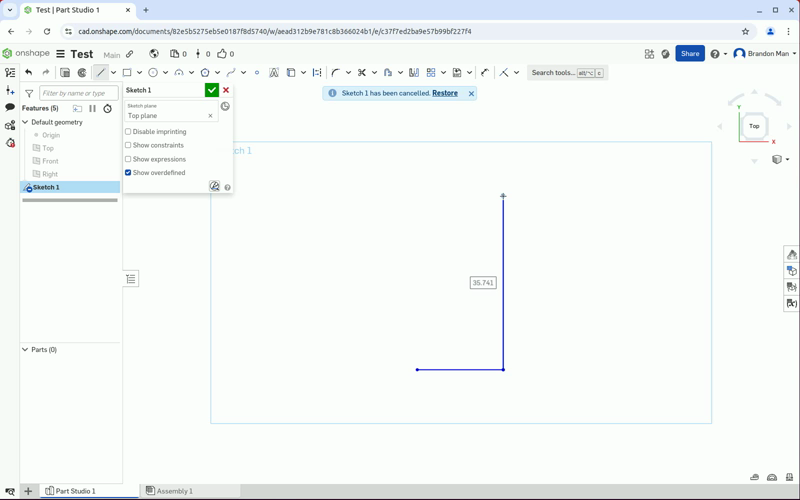
mouse_move(417, 195)
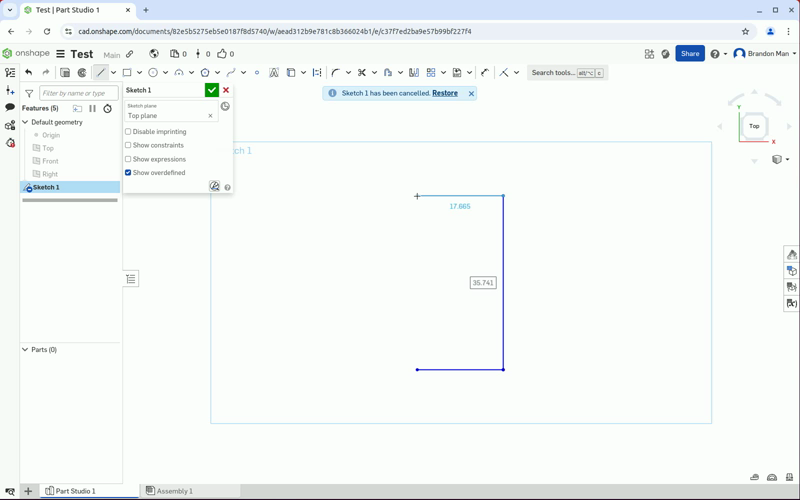
click(417, 195)
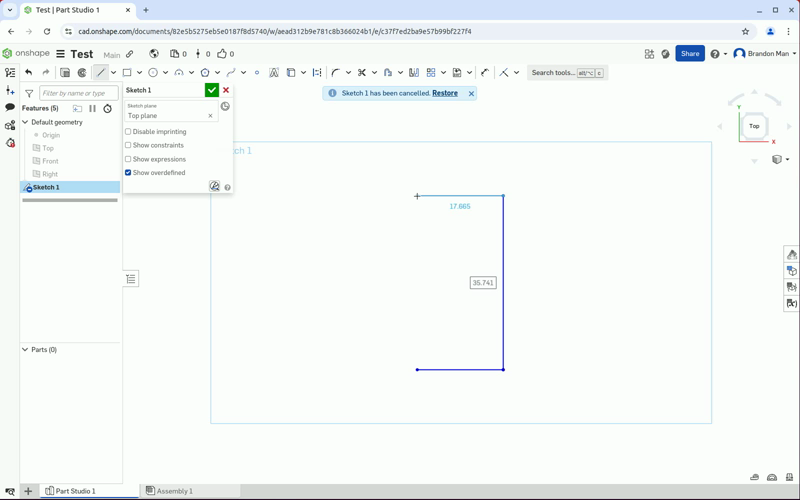
key_up(shift)
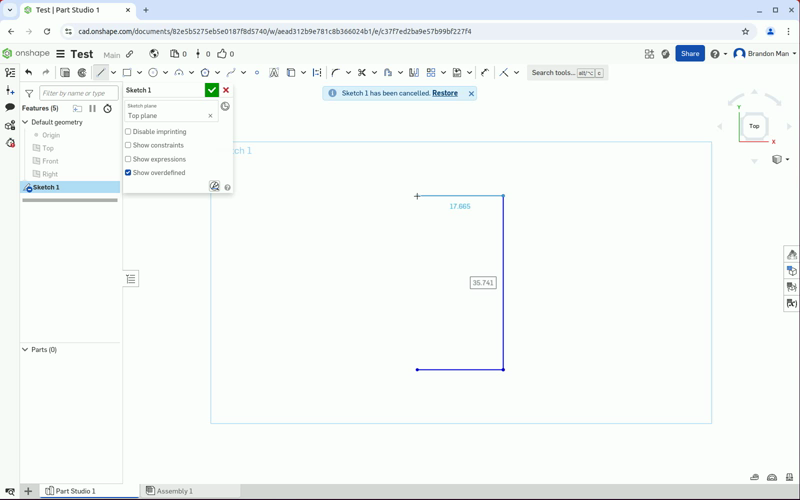
key_down(shift)
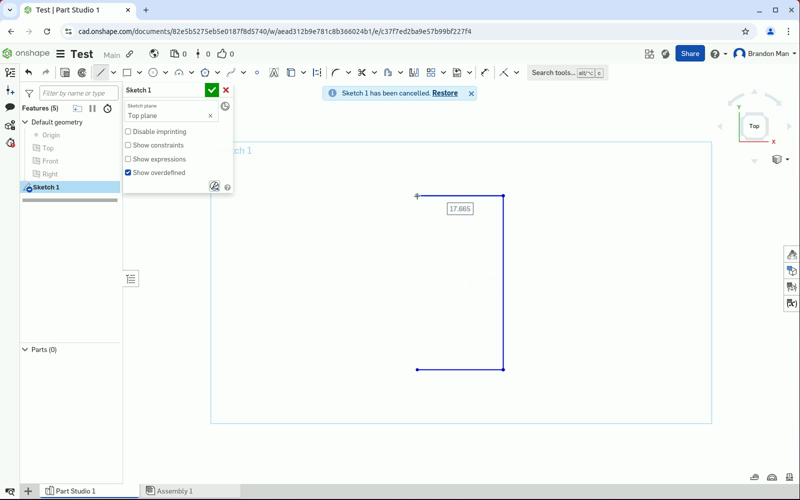
mouse_move(417, 369)
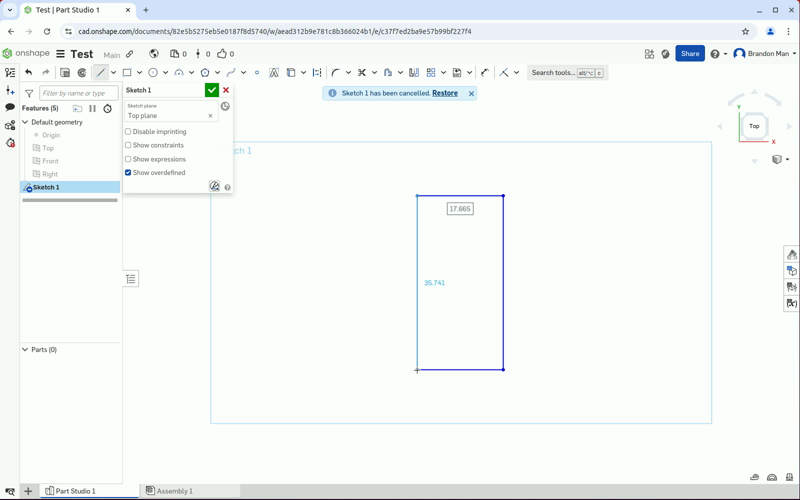
key_up(shift)
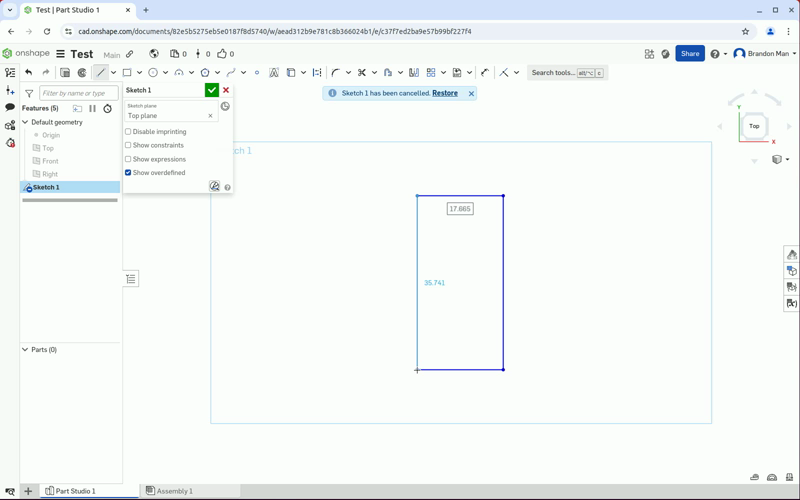
click(417, 369)
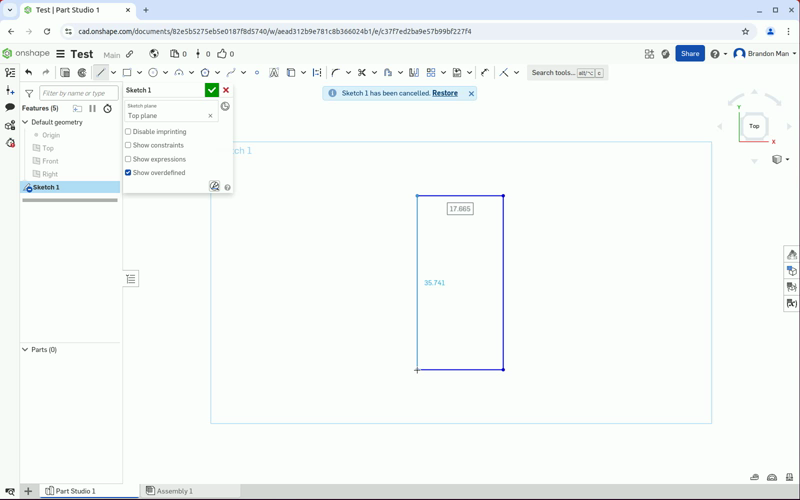
key(esc)
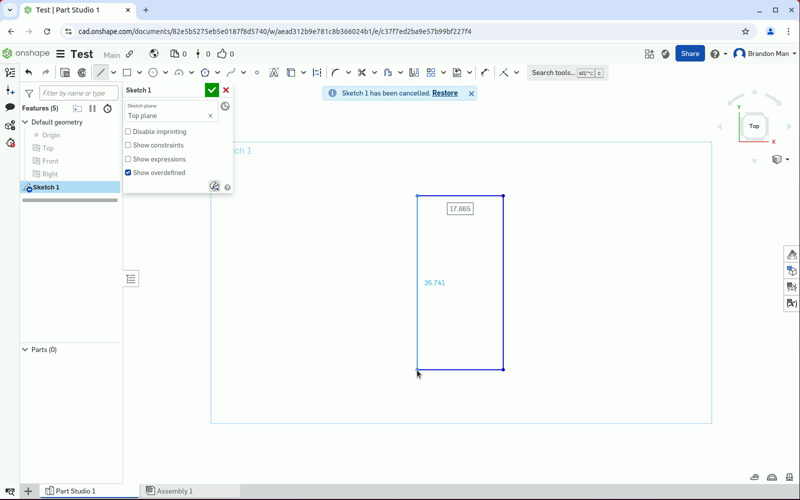
mouse_move(453, 238)
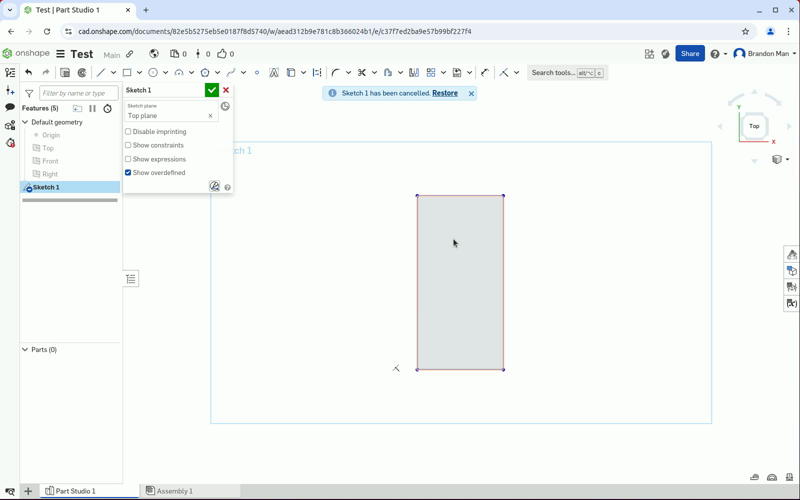
click(453, 238)
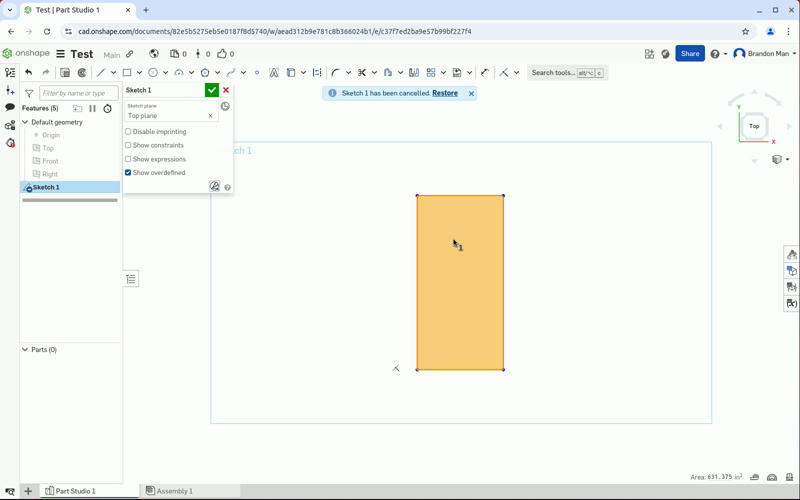
mouse_move(73, 352)
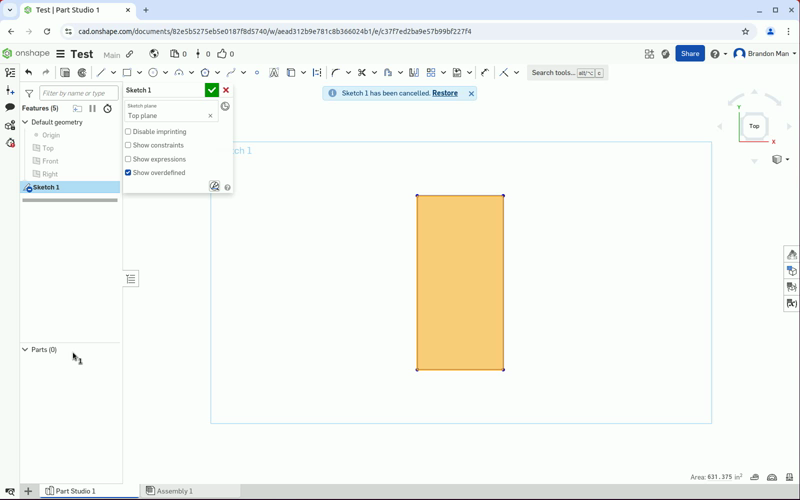
key(shift+y)
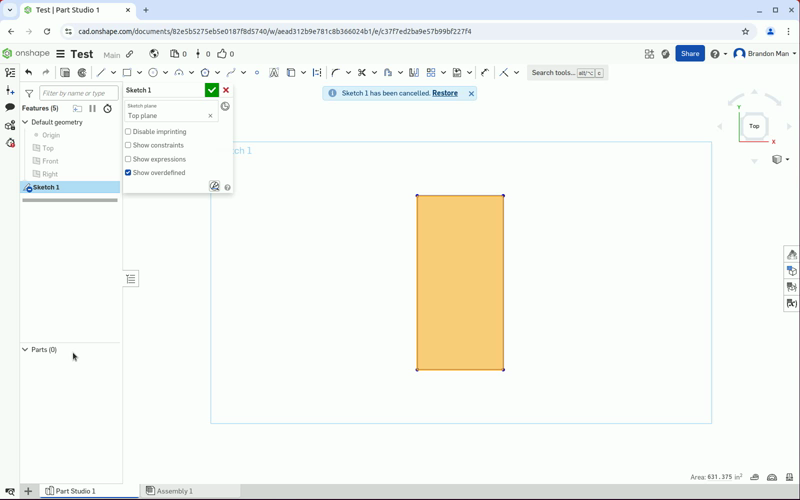
key(shift+e)
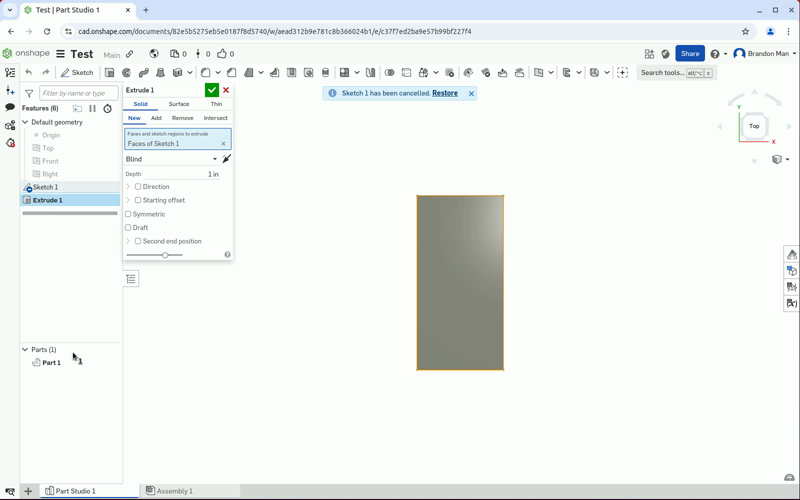
mouse_move(143, 106)
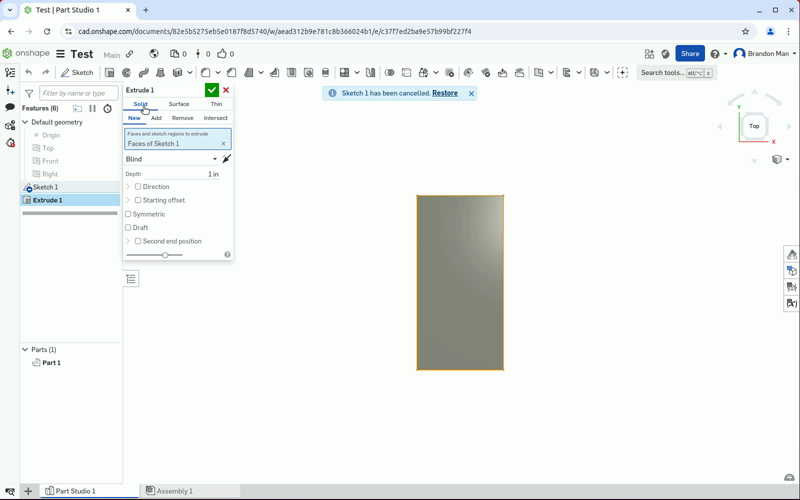
click(143, 106)
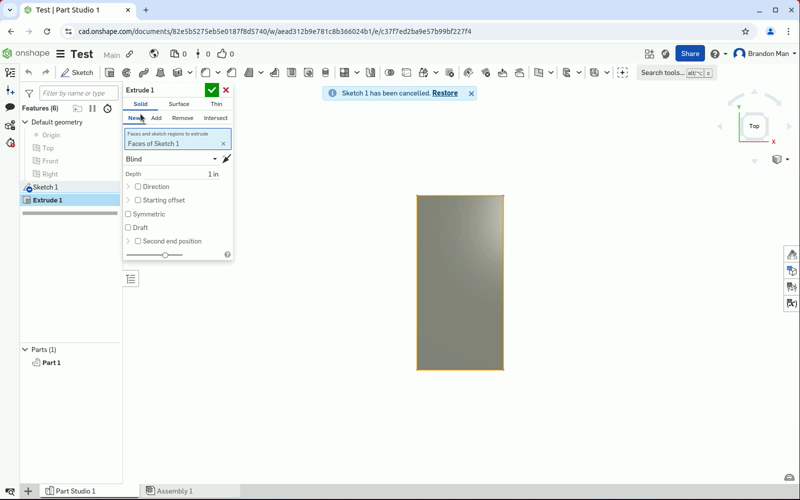
mouse_move(137, 120)
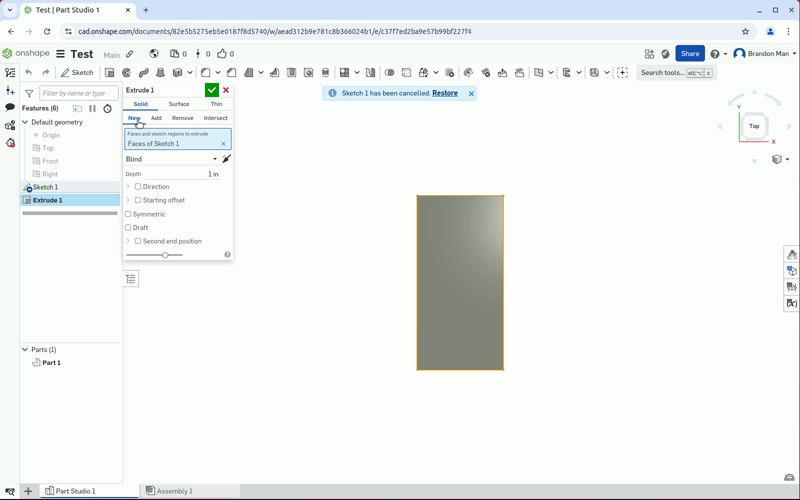
click(137, 120)
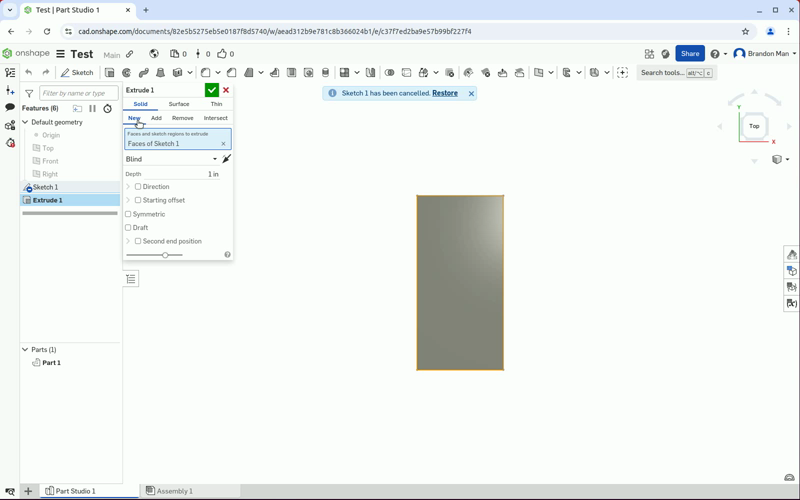
key(tab, 4)
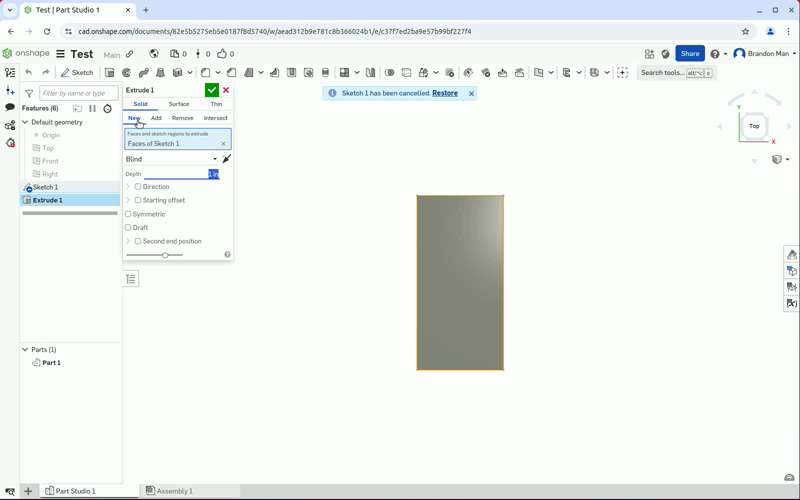
text(18.294)
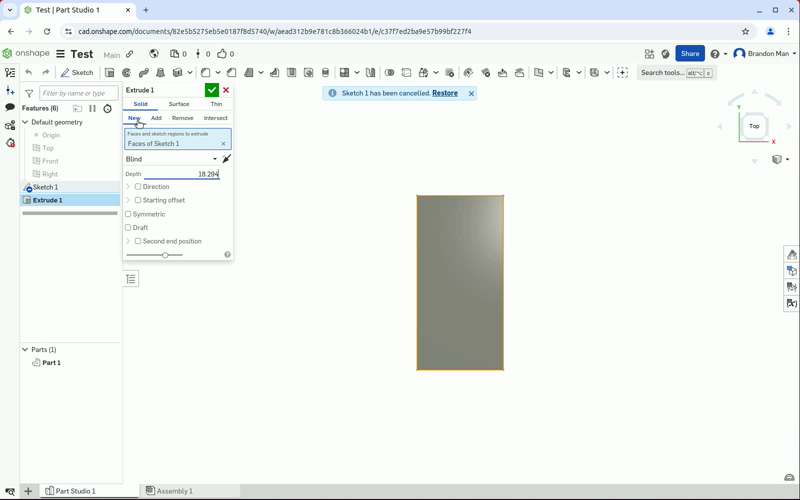
key(enter)
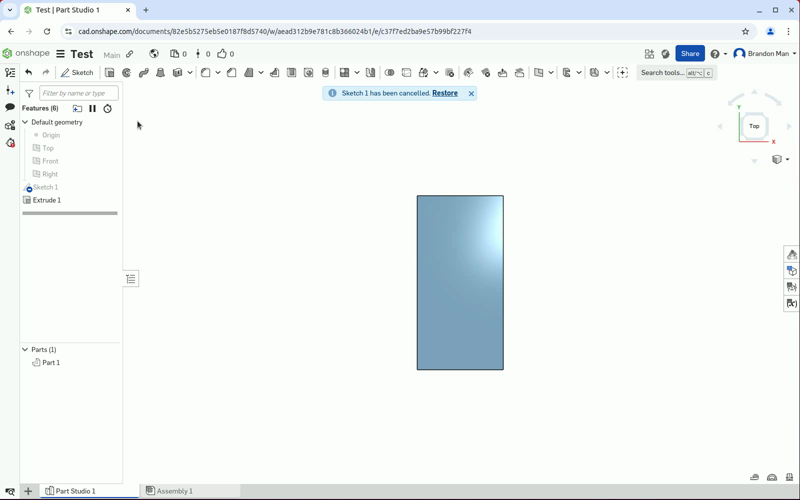
key(shift+h)
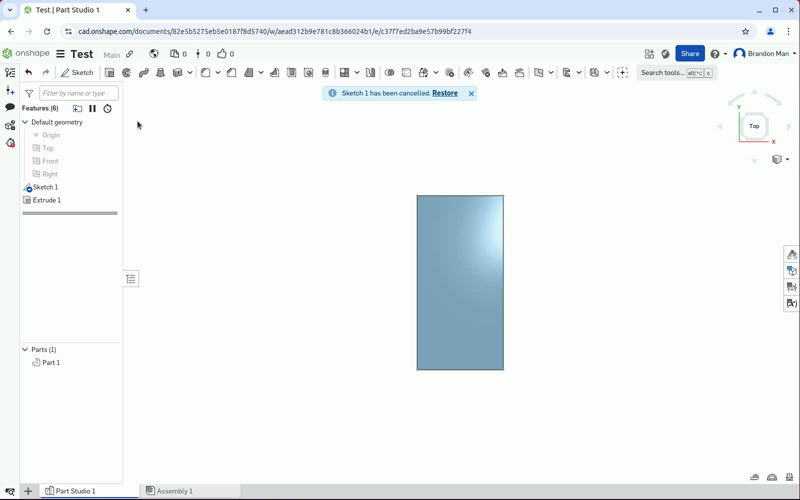
key(shift+h)
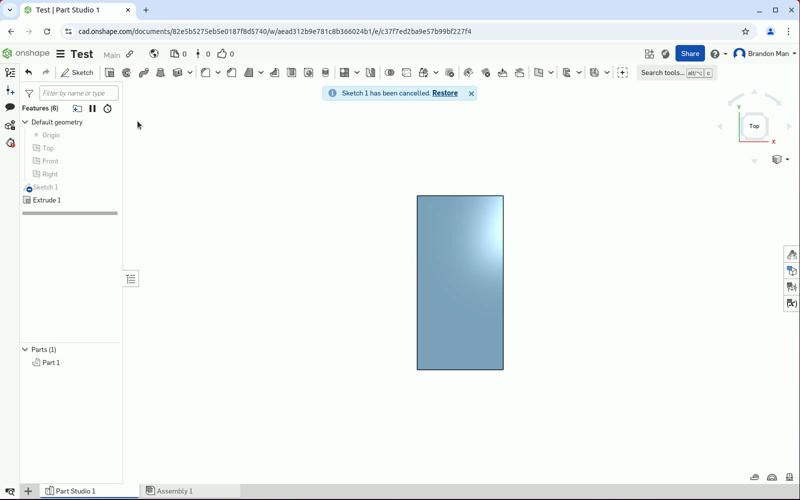
mouse_move(73, 189)
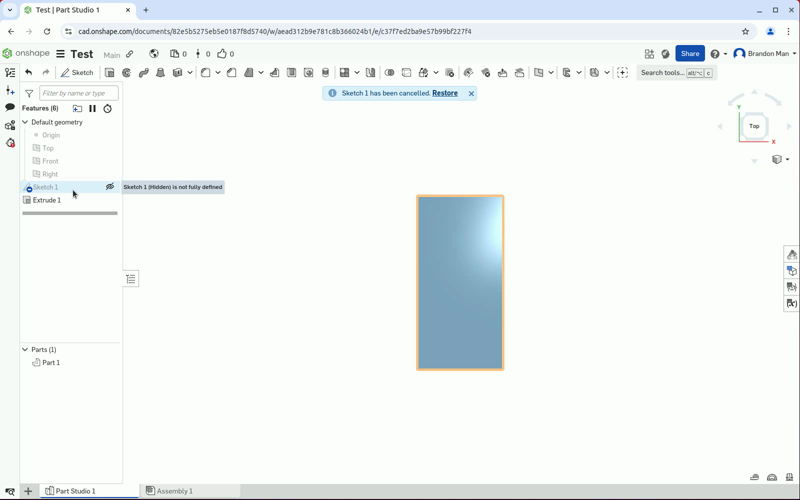
click(73, 189)
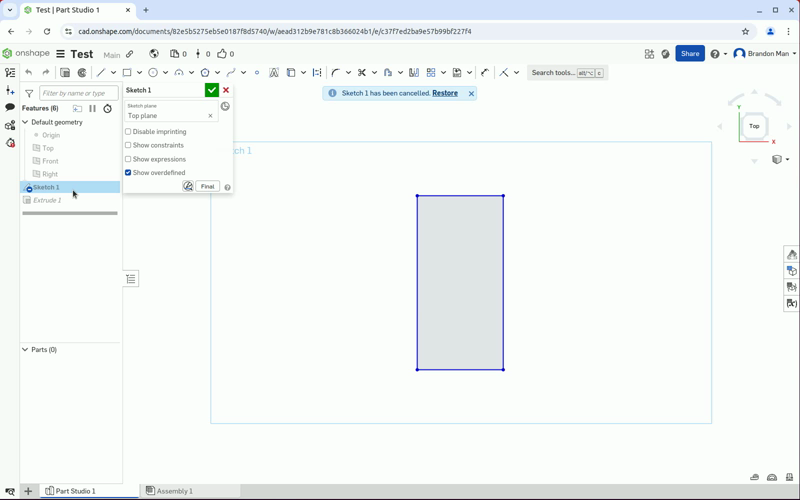
mouse_move(229, 92)
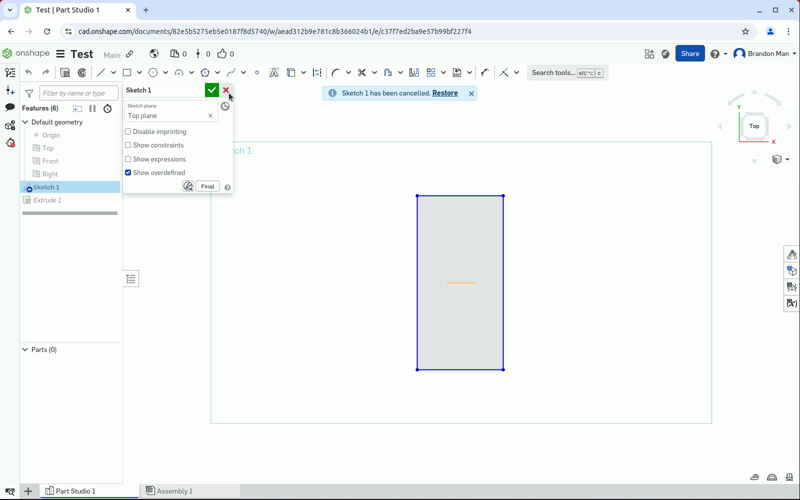
click(229, 92)
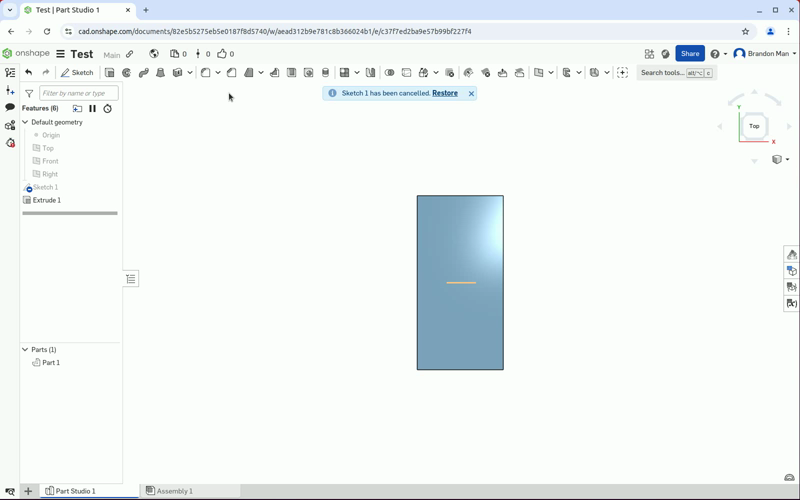
mouse_move(73, 352)
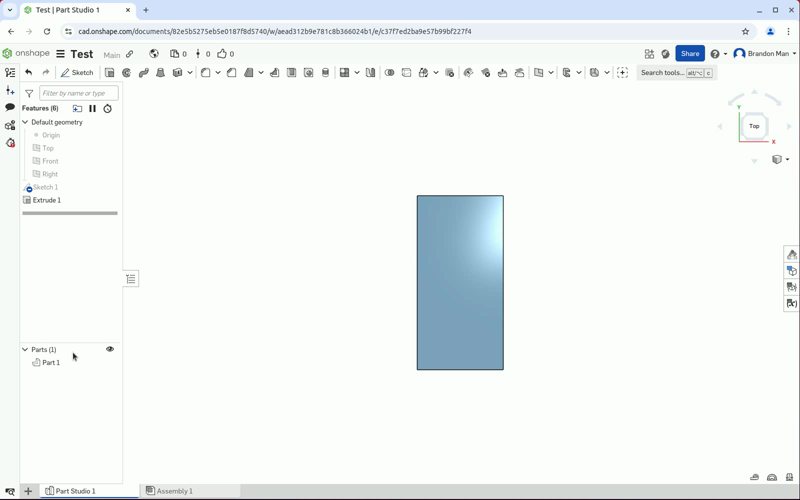
key(y)
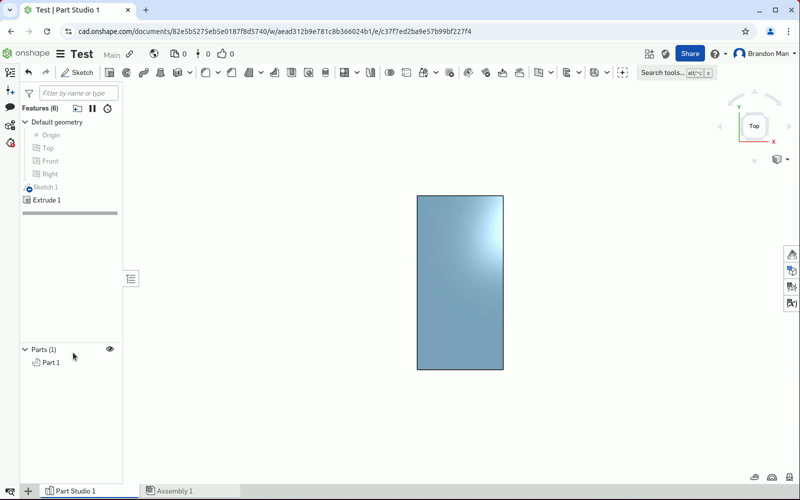
key(shift+p)
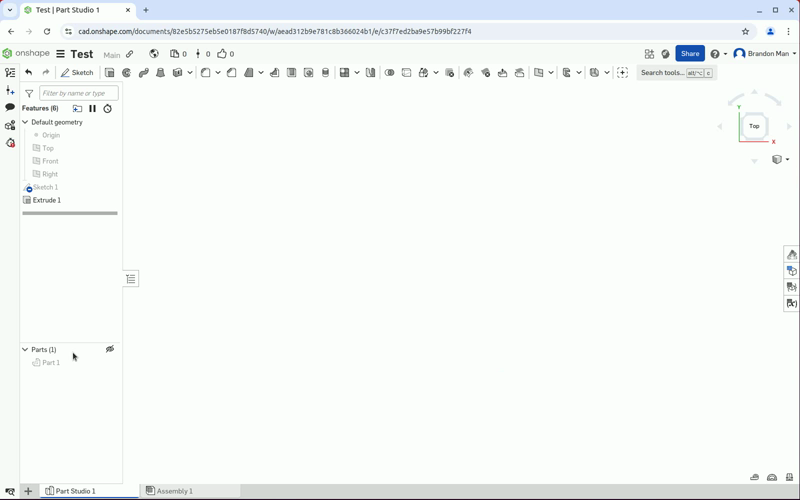
key(space)
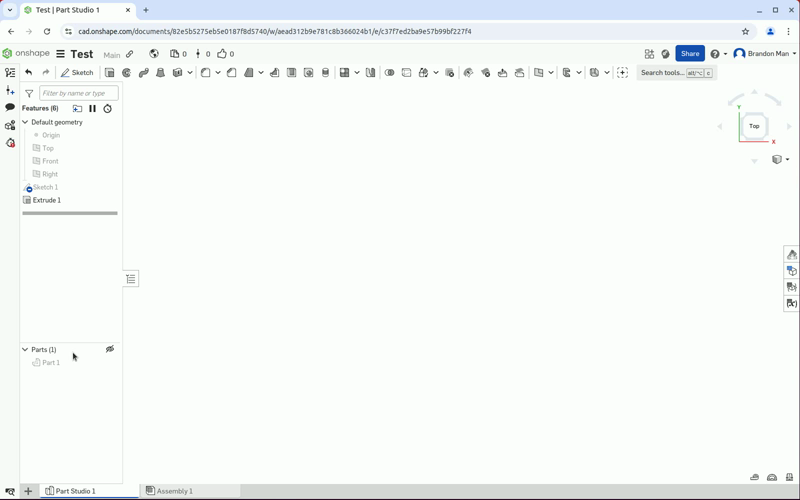
key_down(shift)
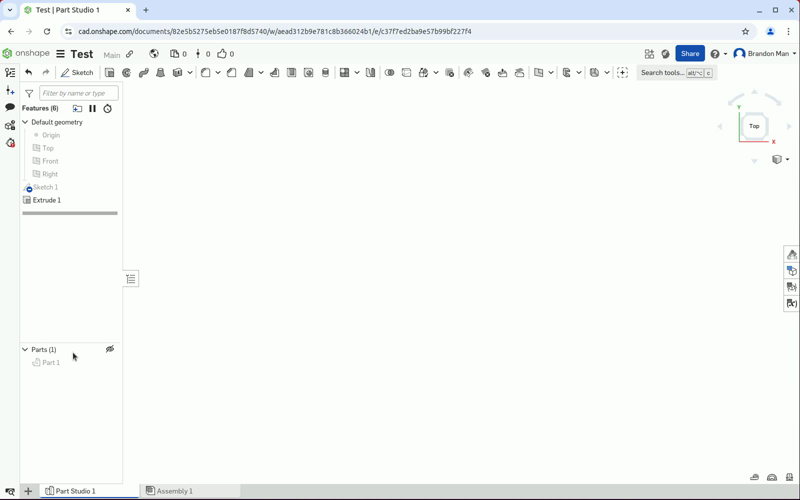
key(up)
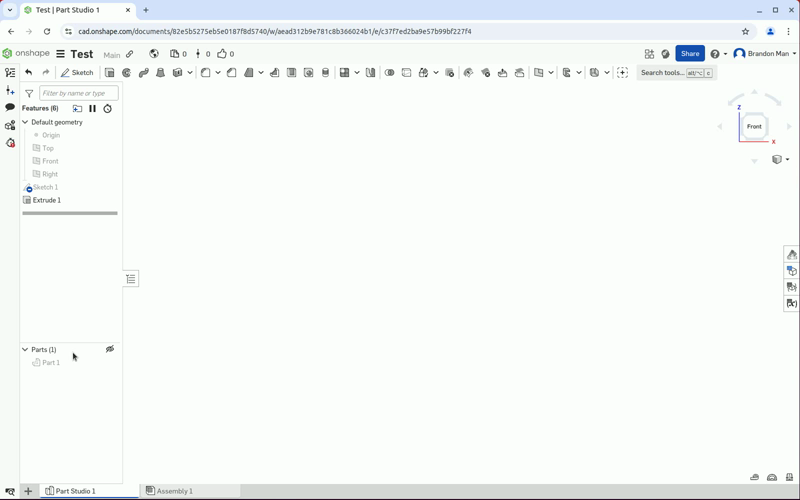
key_up(shift)
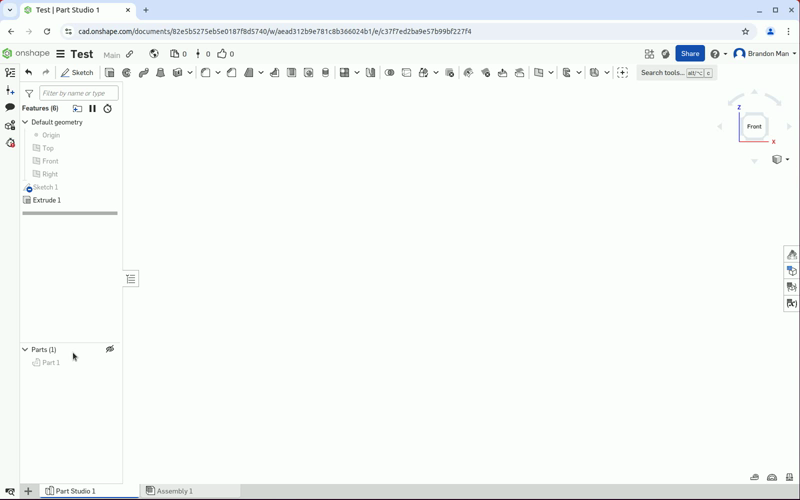
mouse_move(73, 352)
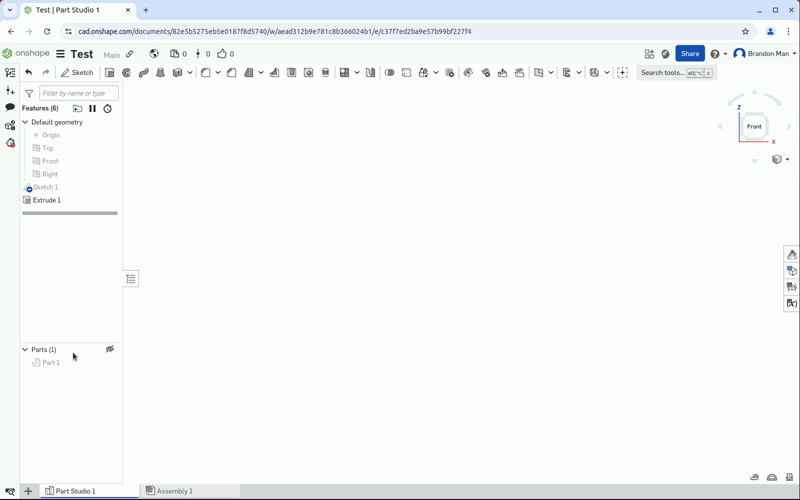
key(shift+y)
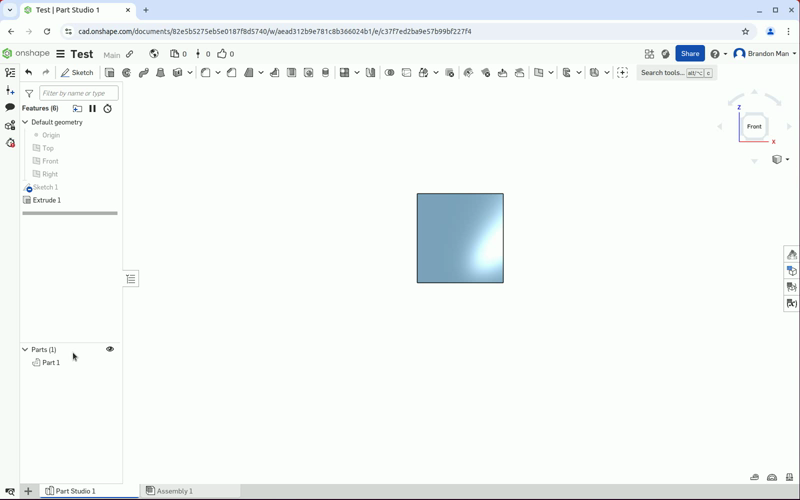
mouse_move(541, 75)
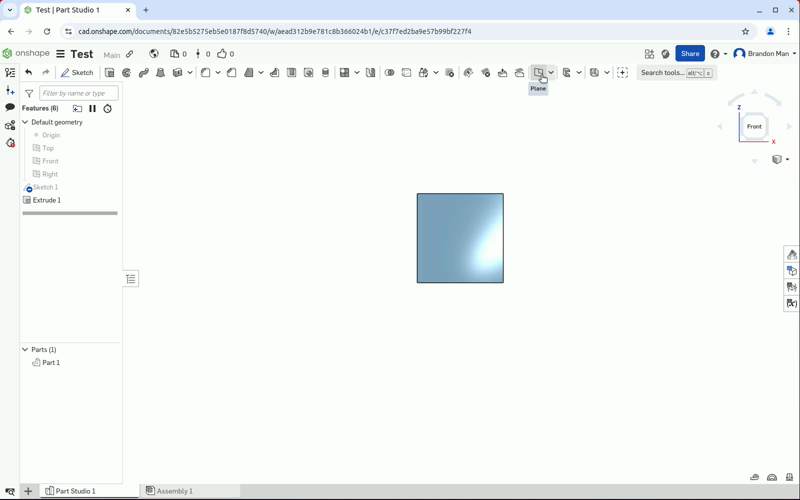
click(541, 75)
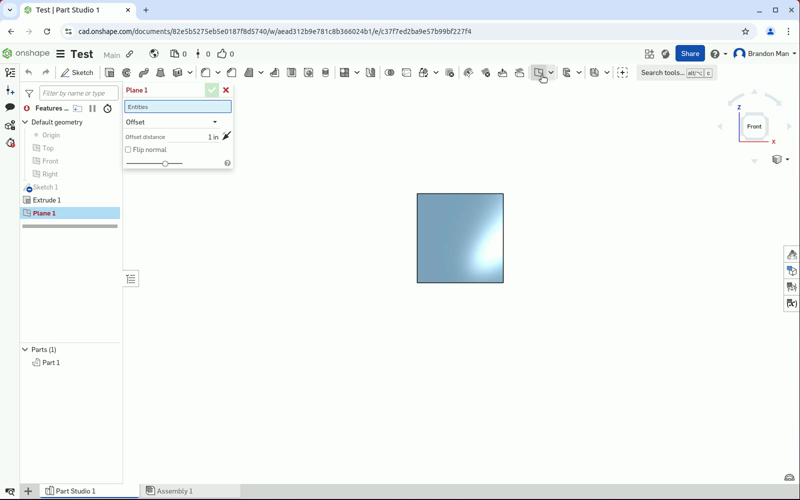
mouse_move(73, 163)
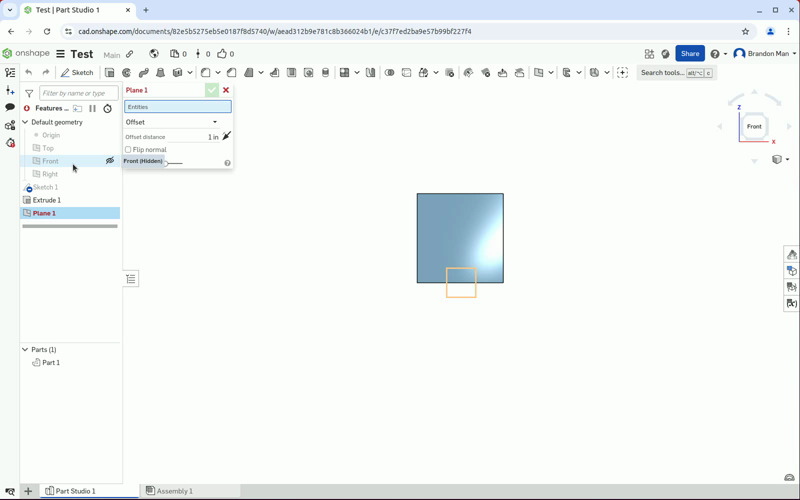
click(73, 163)
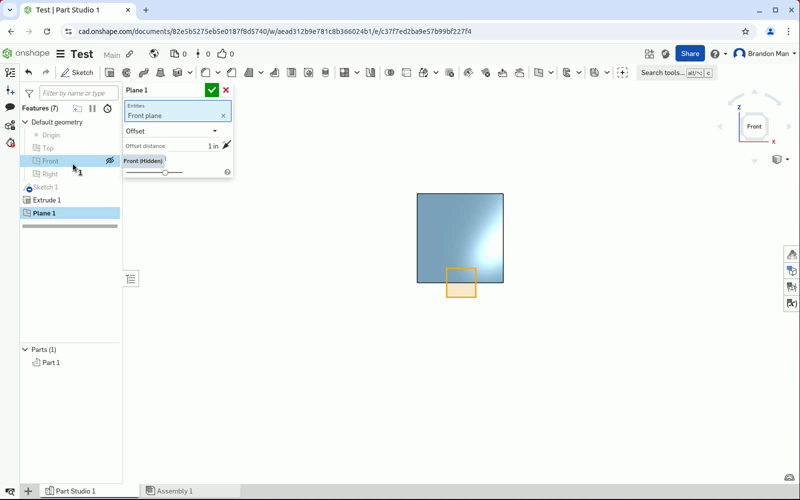
key(tab, 2)
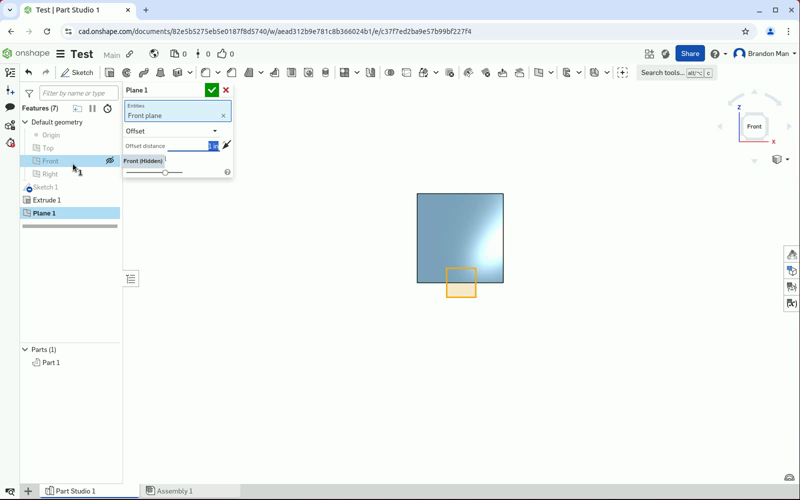
text(17.809)
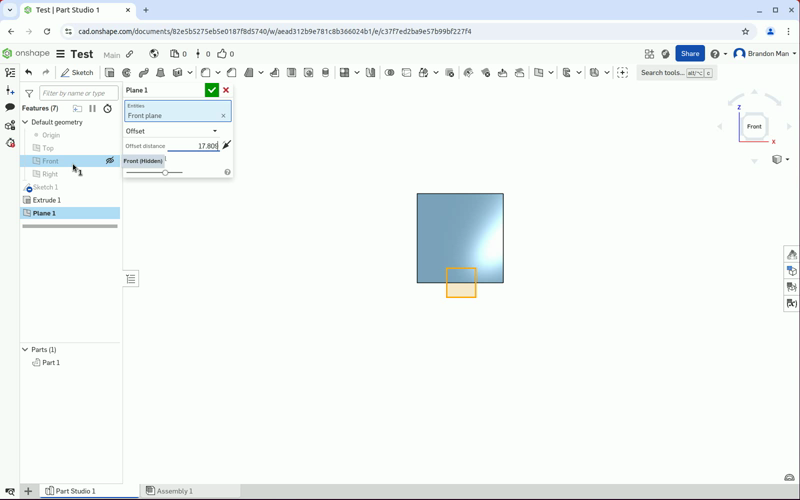
key(enter, 2)
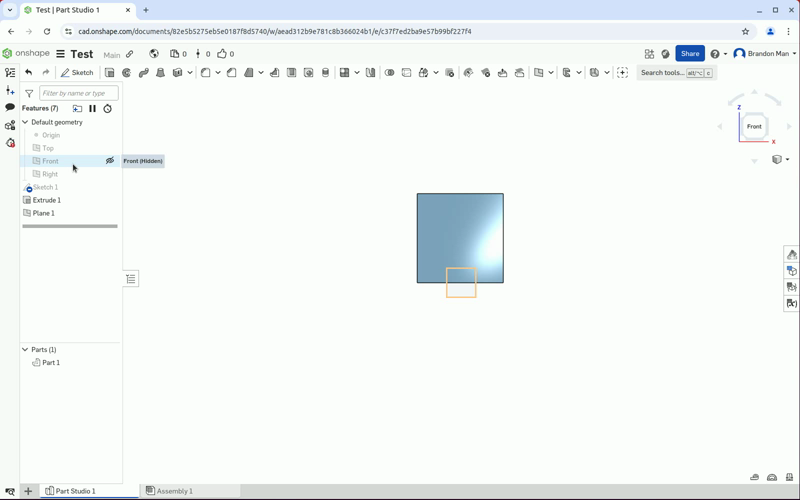
key(shift+s)
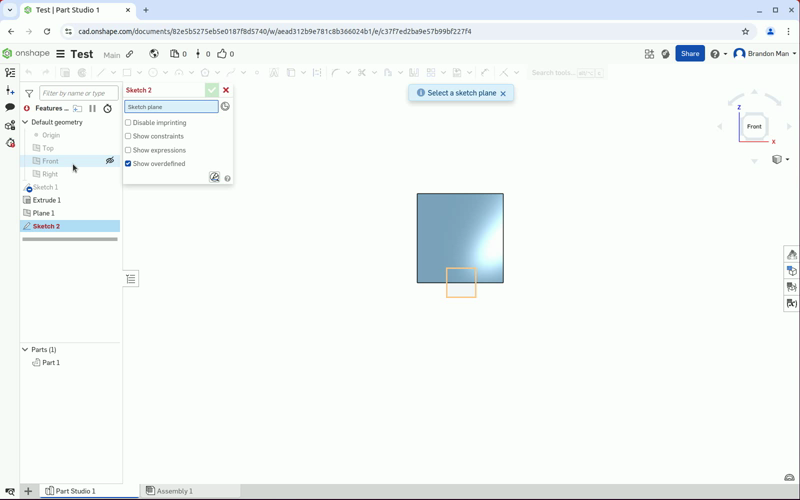
mouse_move(73, 215)
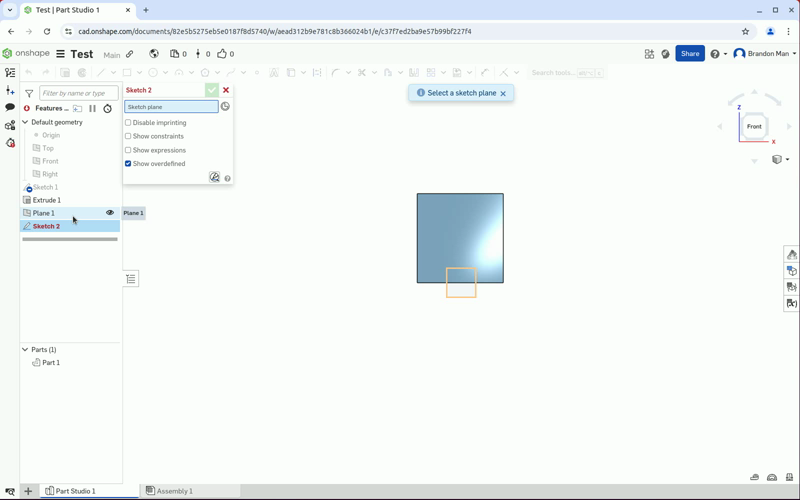
click(73, 215)
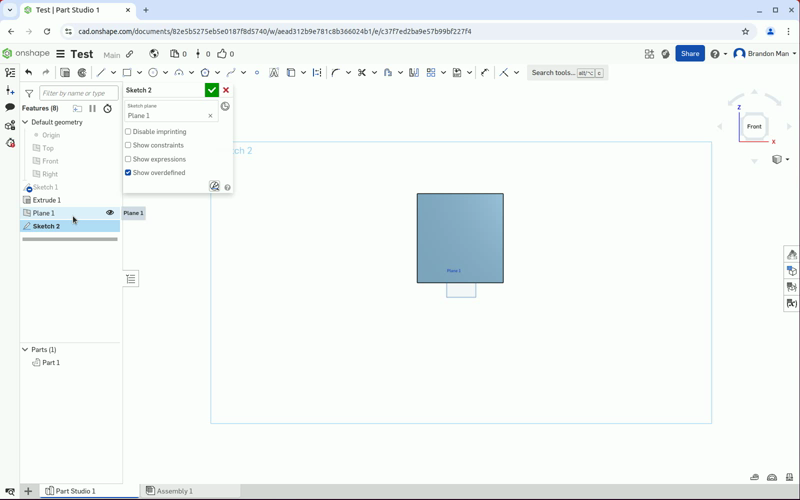
mouse_move(73, 352)
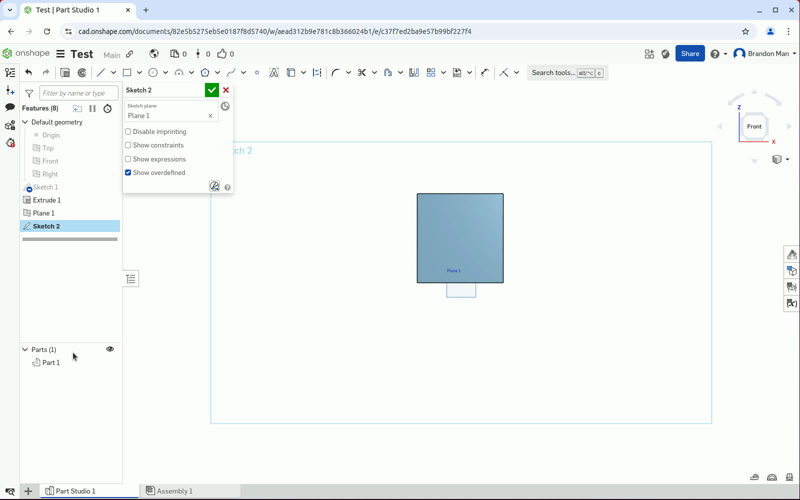
key(y)
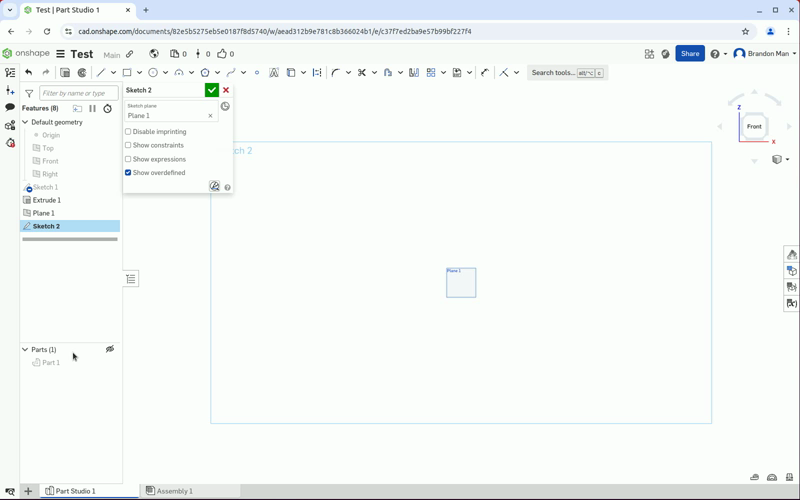
key(l)
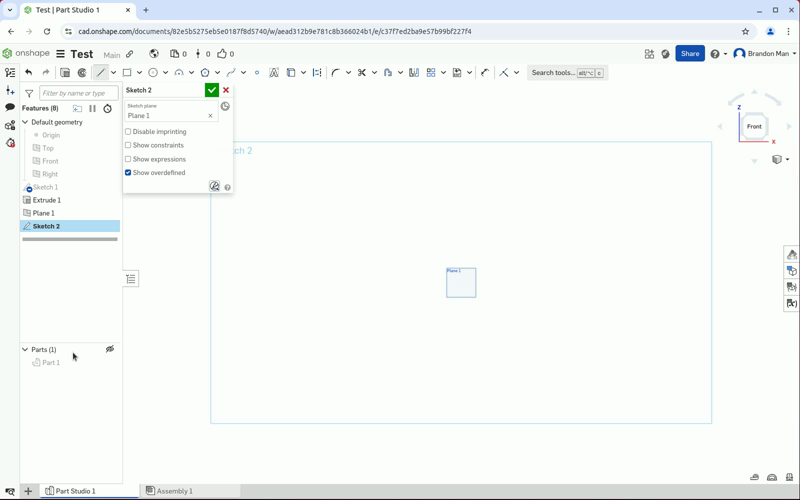
key_down(shift)
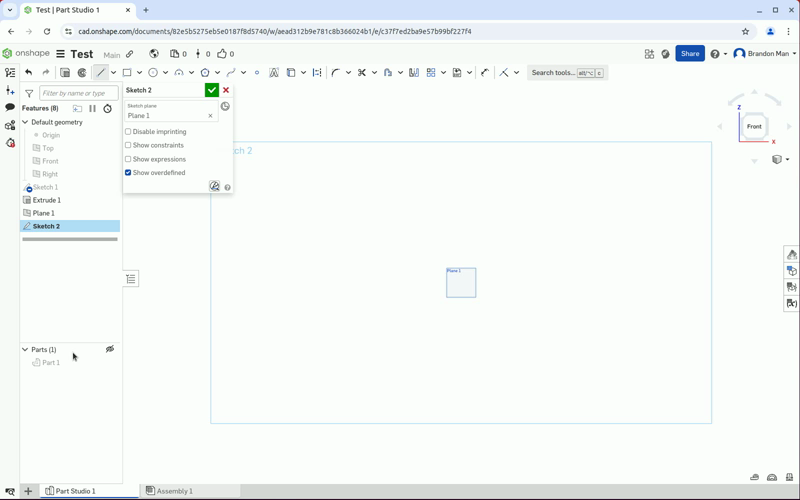
mouse_move(423, 261)
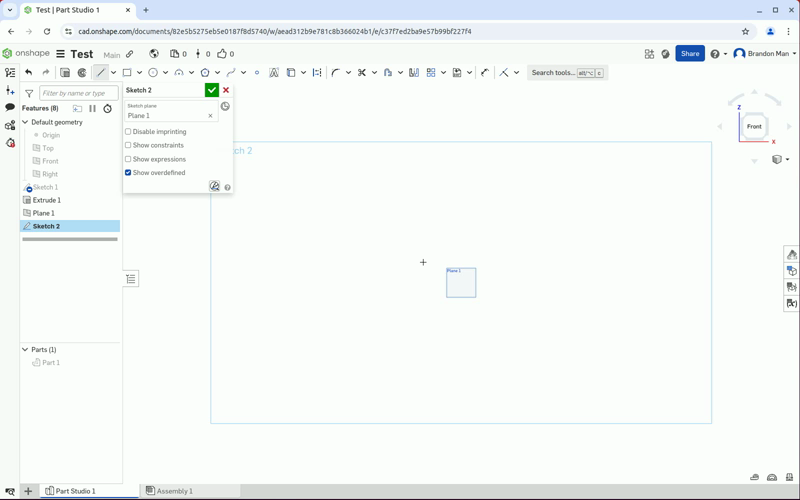
click(423, 261)
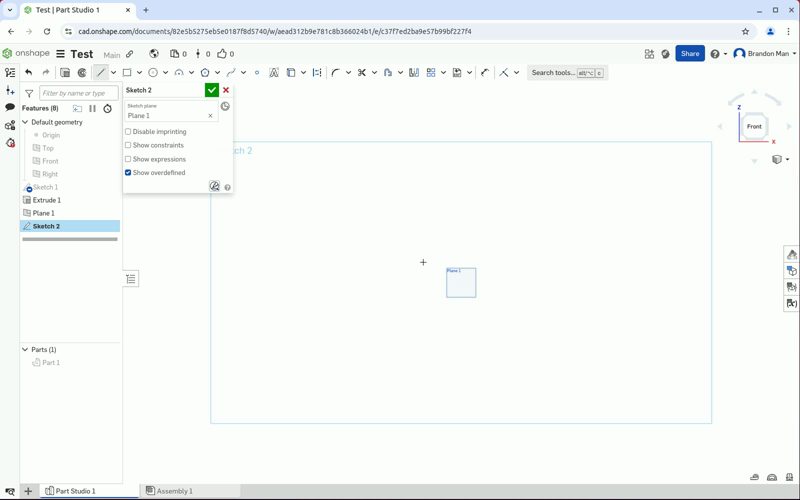
key_up(shift)
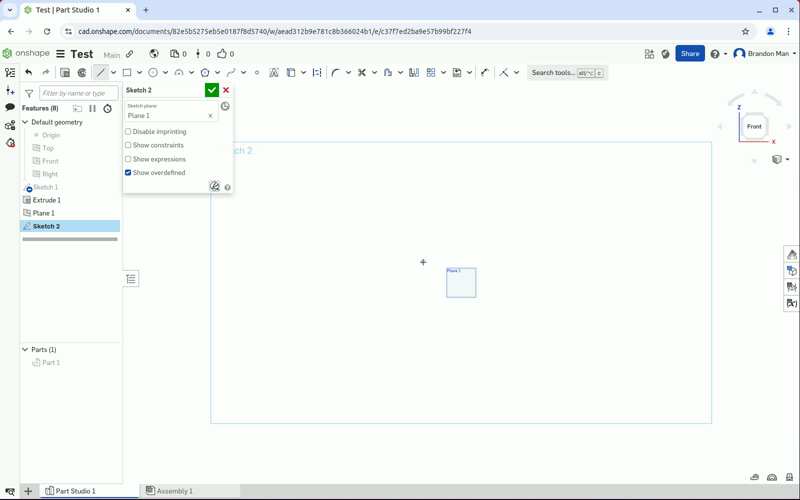
key_down(shift)
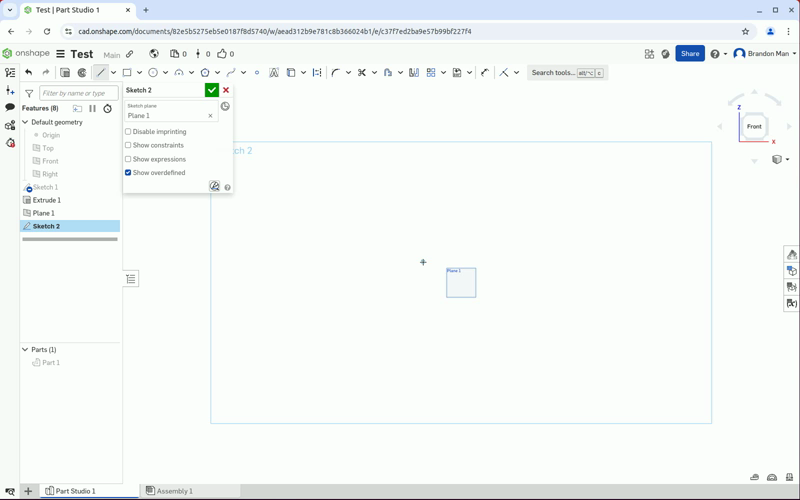
mouse_move(499, 261)
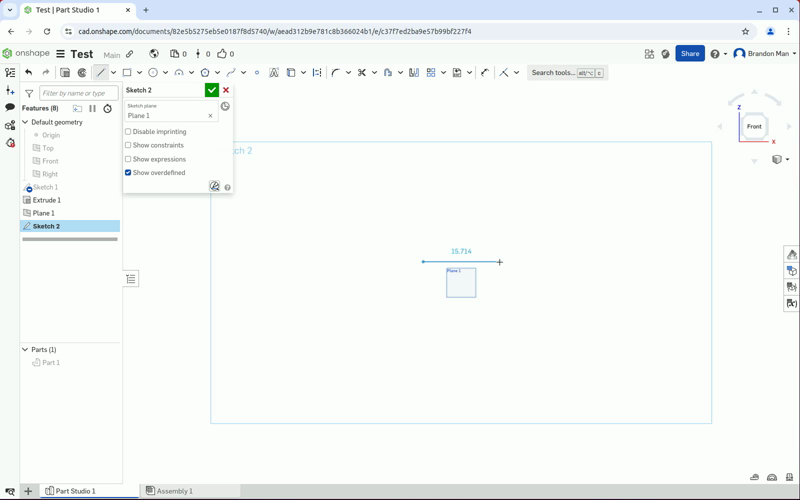
click(499, 261)
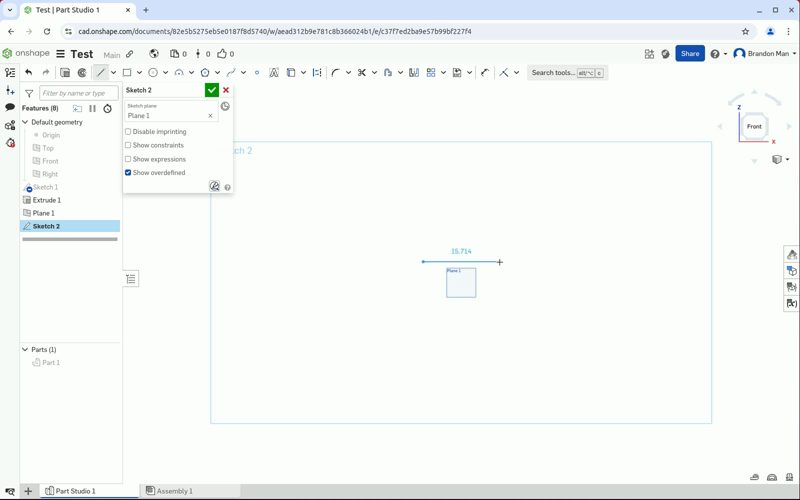
key_up(shift)
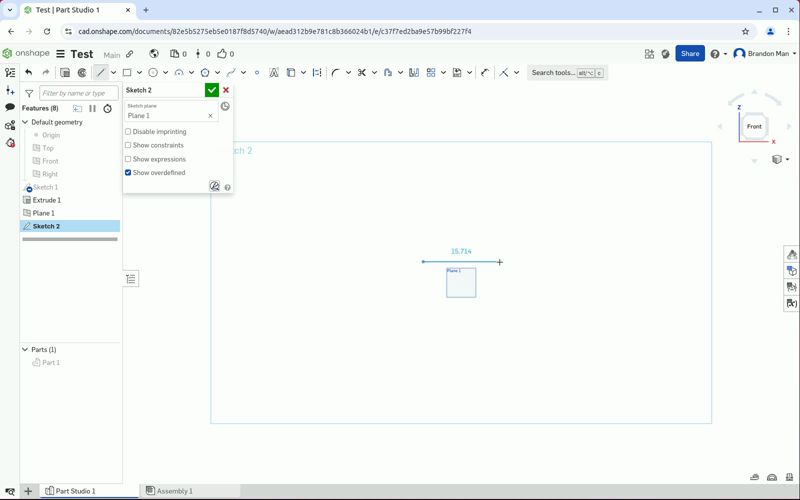
key_down(shift)
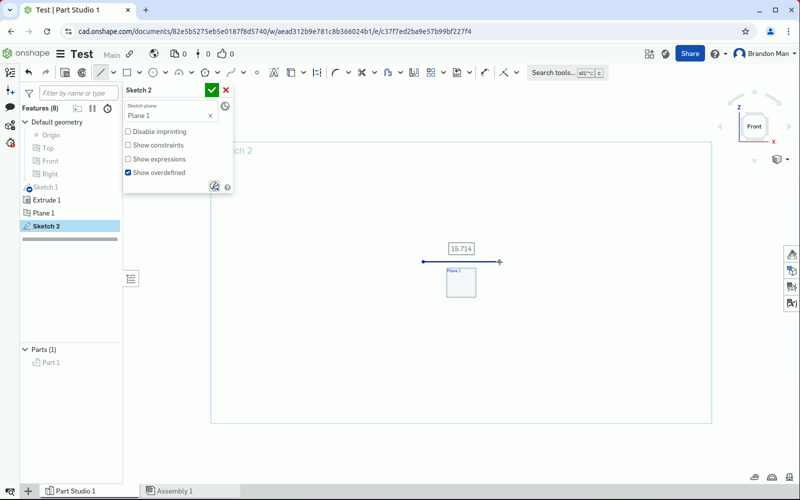
mouse_move(499, 198)
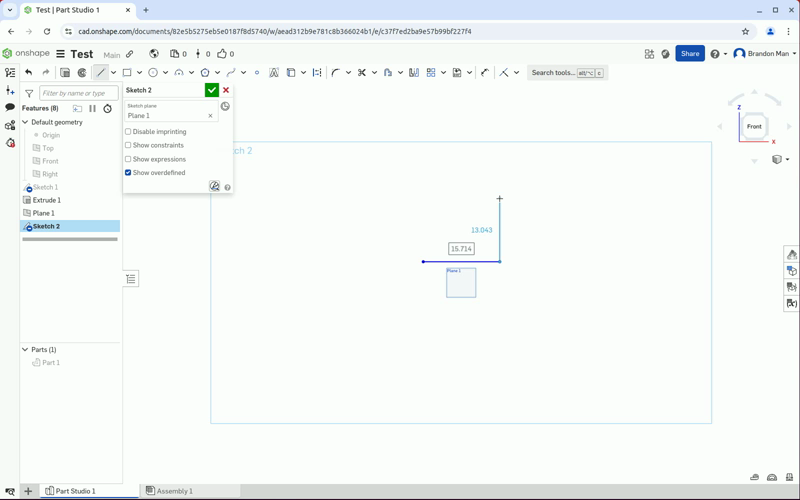
click(499, 198)
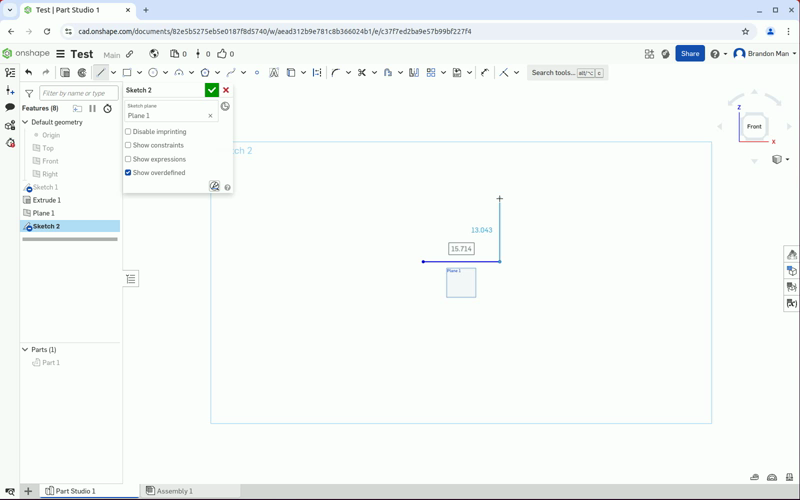
key_up(shift)
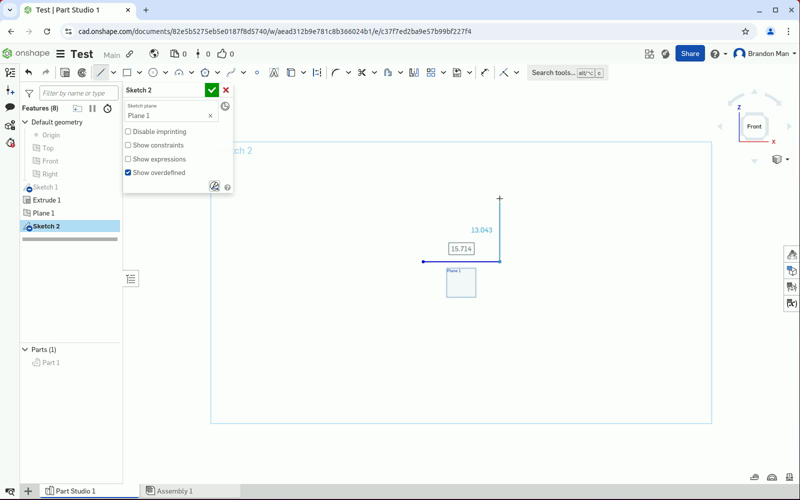
key_down(shift)
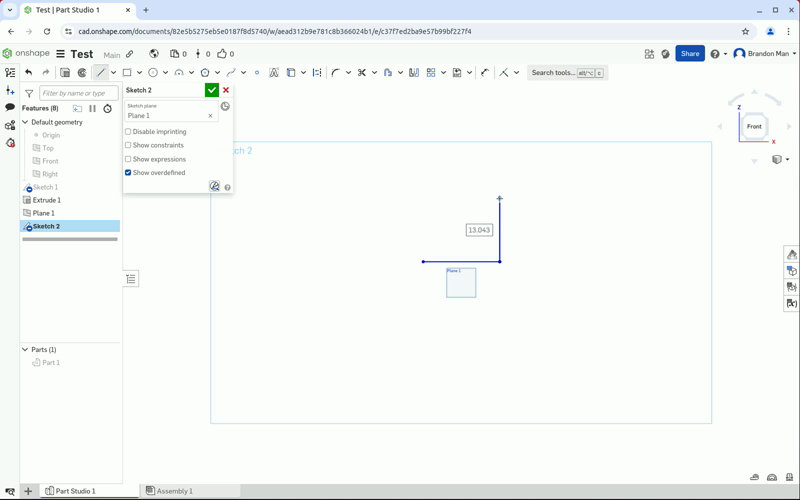
mouse_move(423, 198)
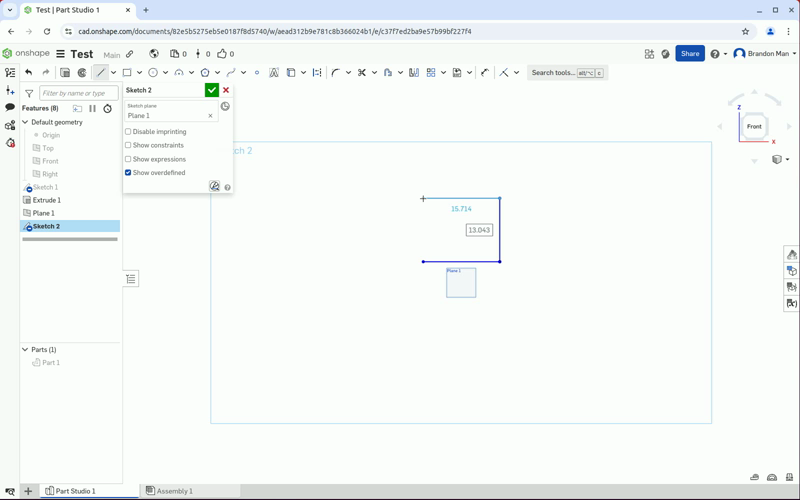
click(423, 198)
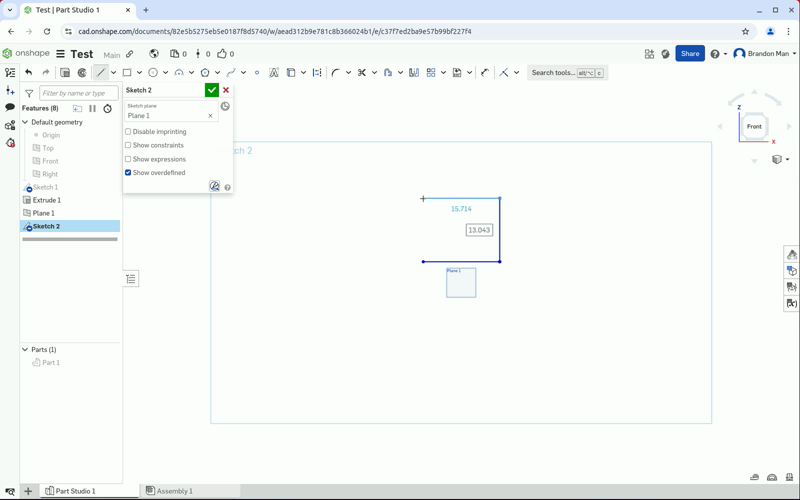
key_up(shift)
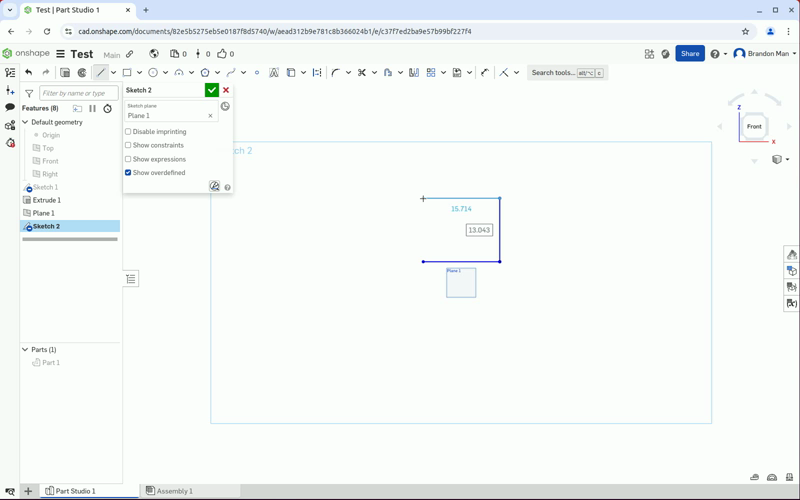
key_down(shift)
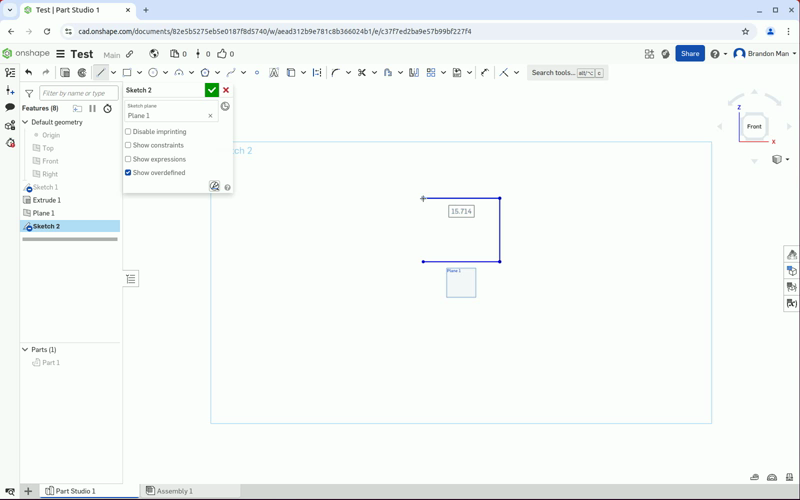
mouse_move(423, 261)
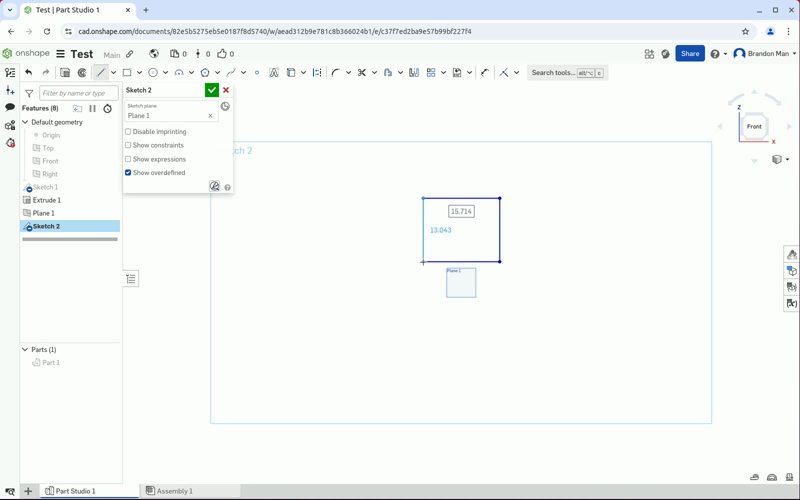
key_up(shift)
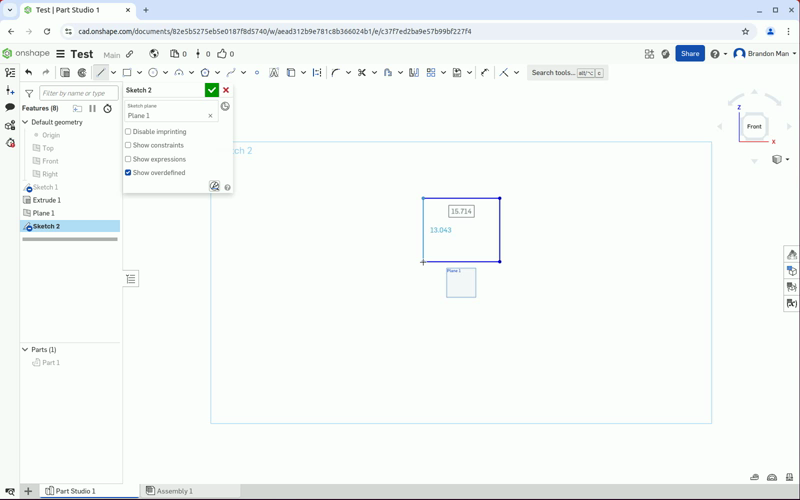
click(423, 261)
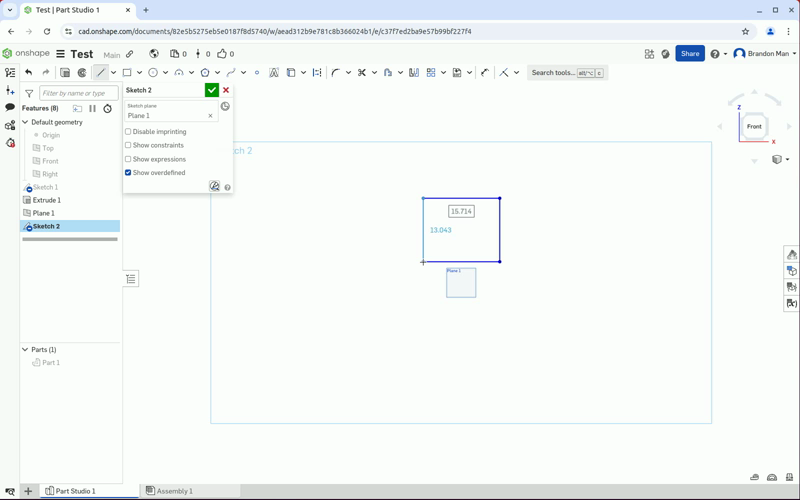
key(esc)
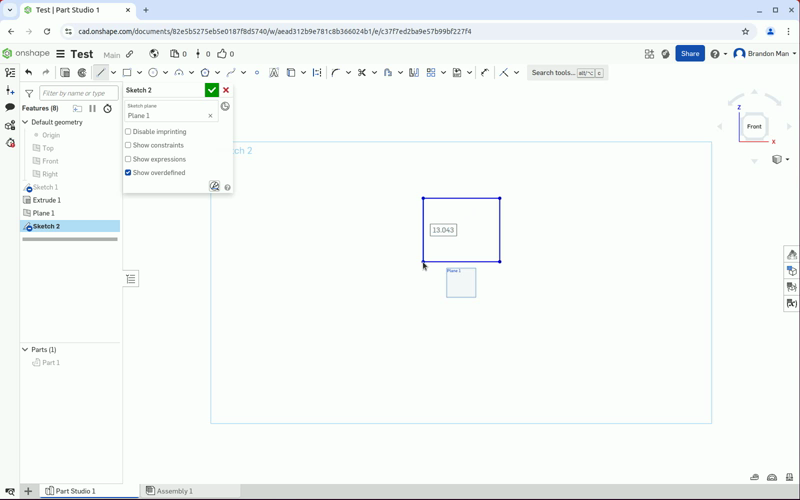
mouse_move(457, 208)
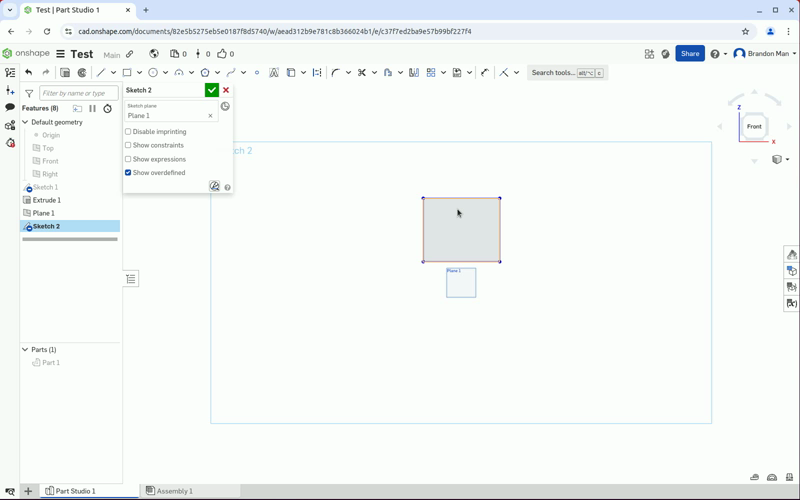
click(457, 208)
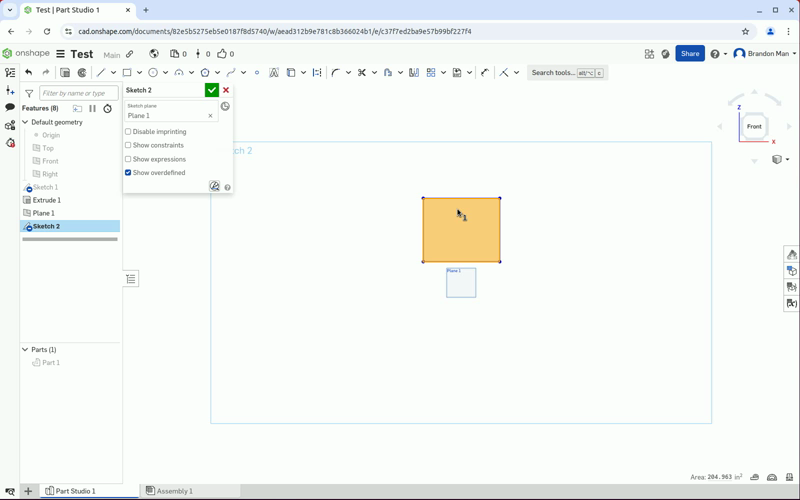
mouse_move(73, 352)
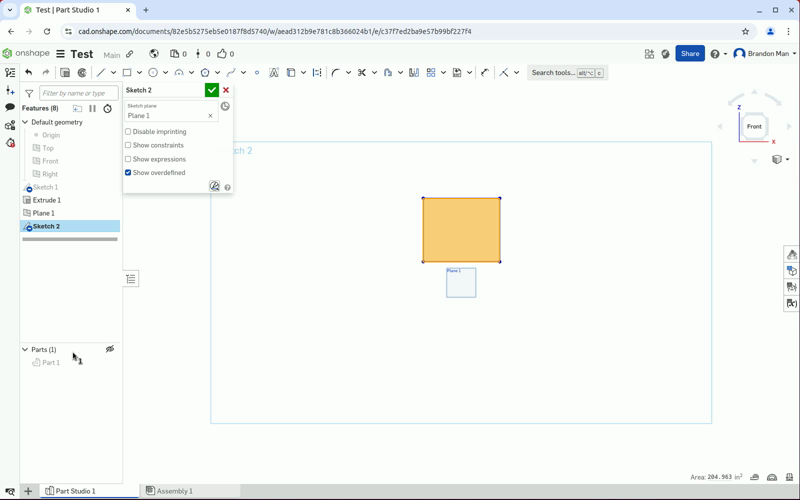
key(shift+y)
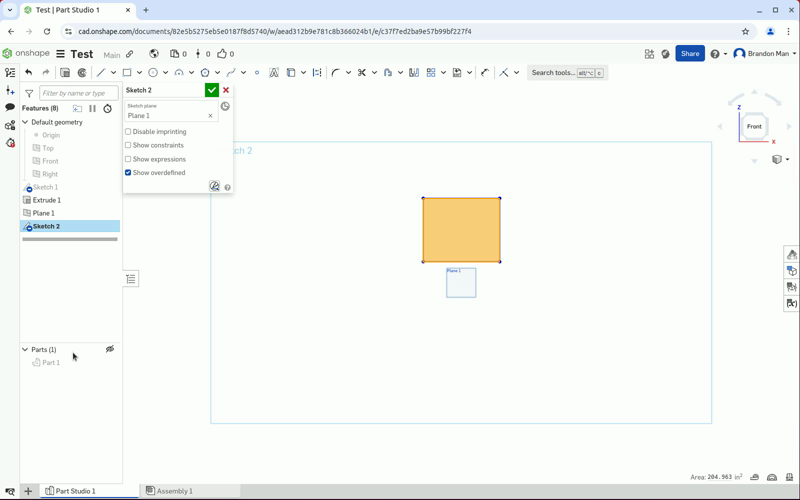
key(shift+e)
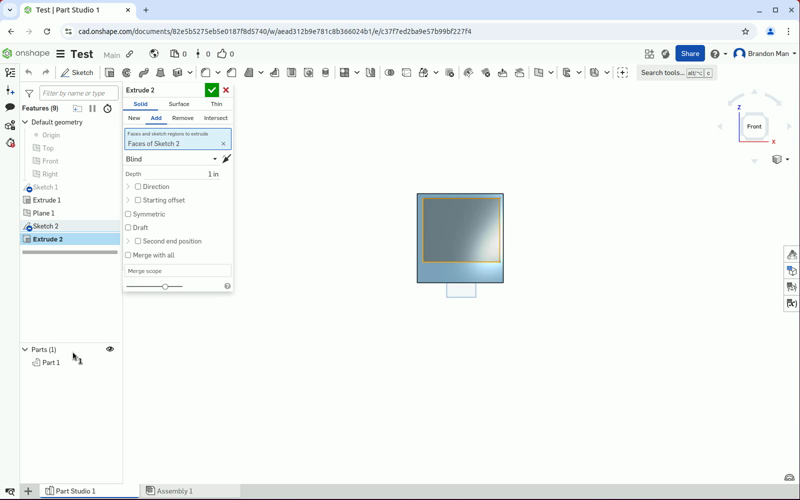
mouse_move(143, 106)
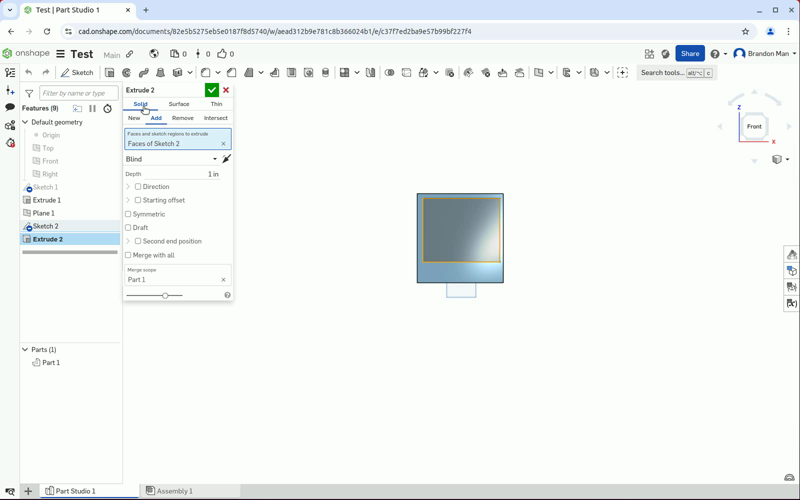
click(143, 106)
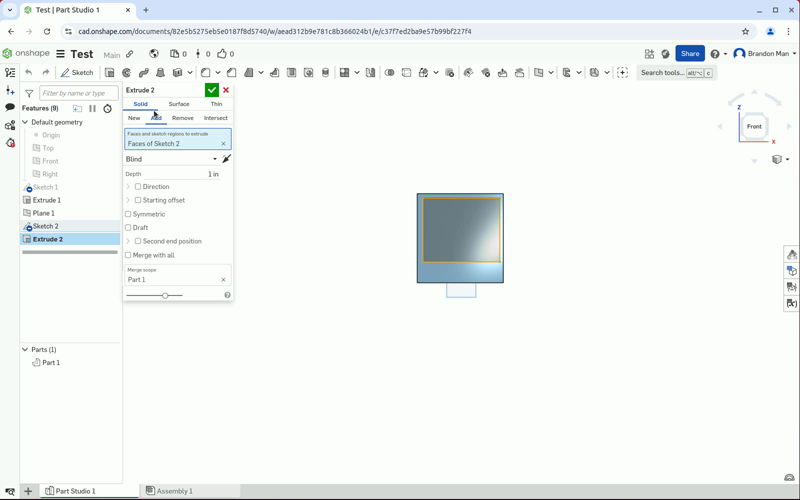
mouse_move(186, 120)
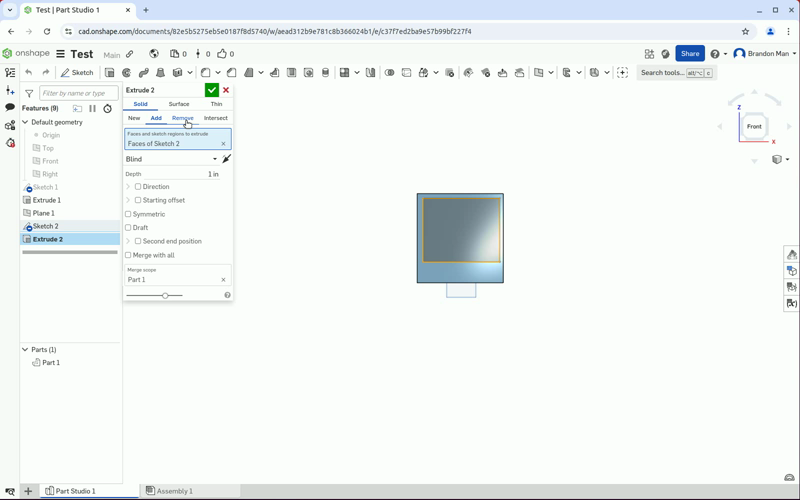
click(186, 120)
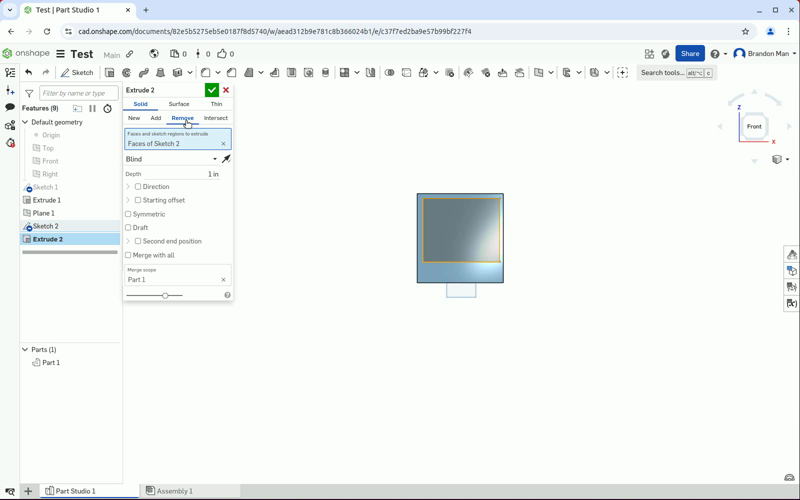
key(tab, 4)
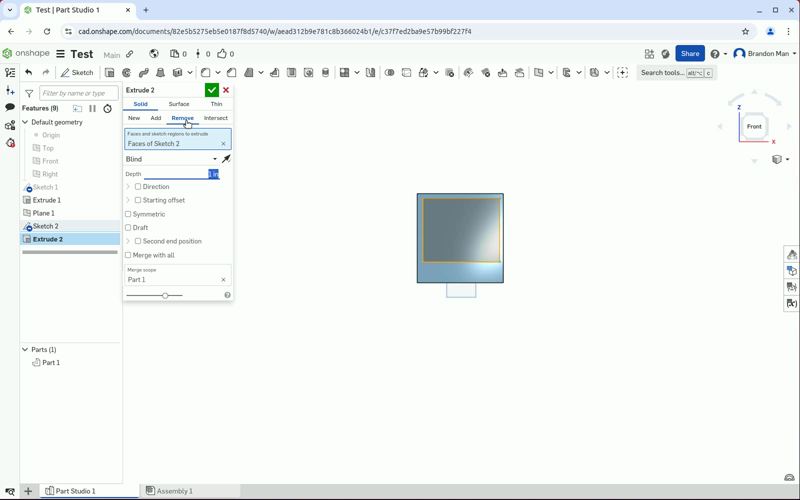
text(20.46)
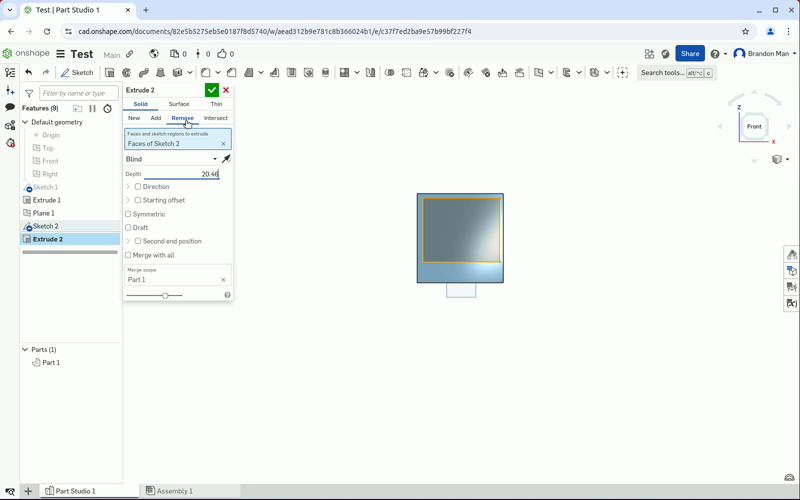
key(tab, 6)
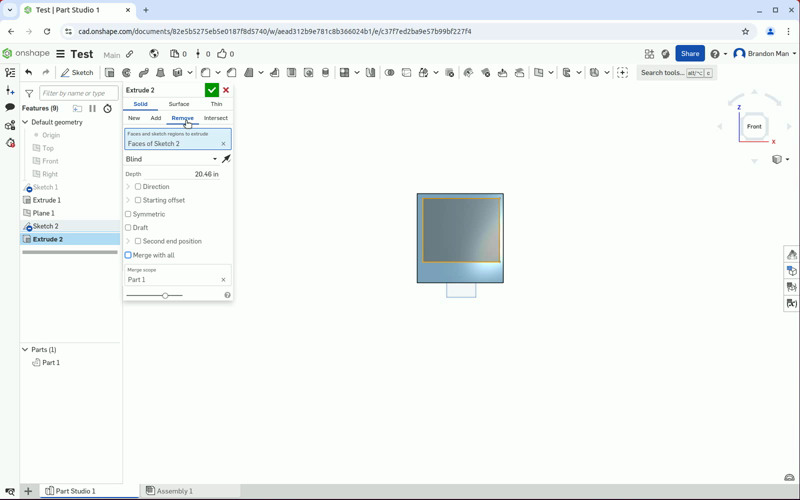
key(space)
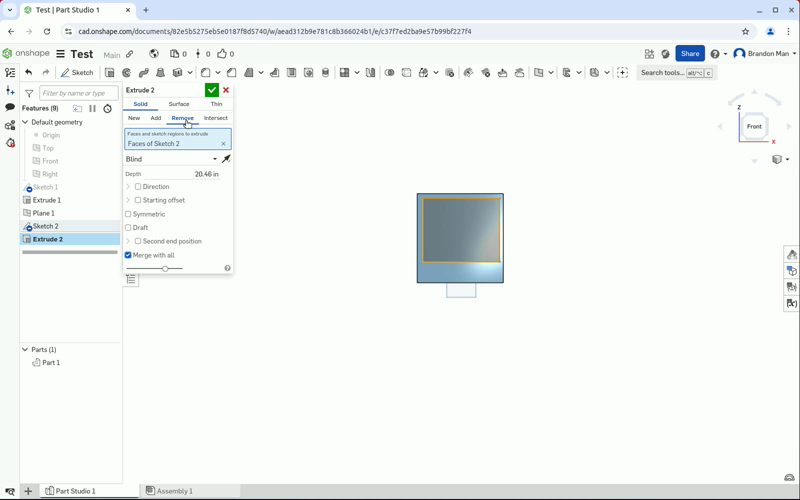
key(enter)
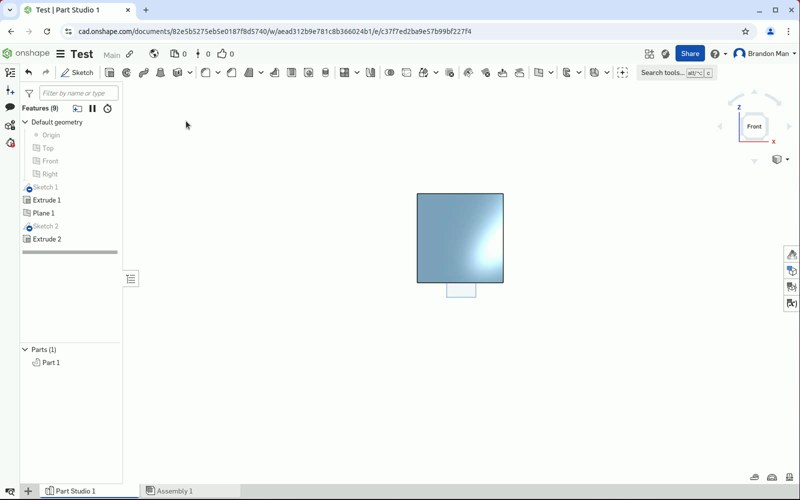
key(shift+h)
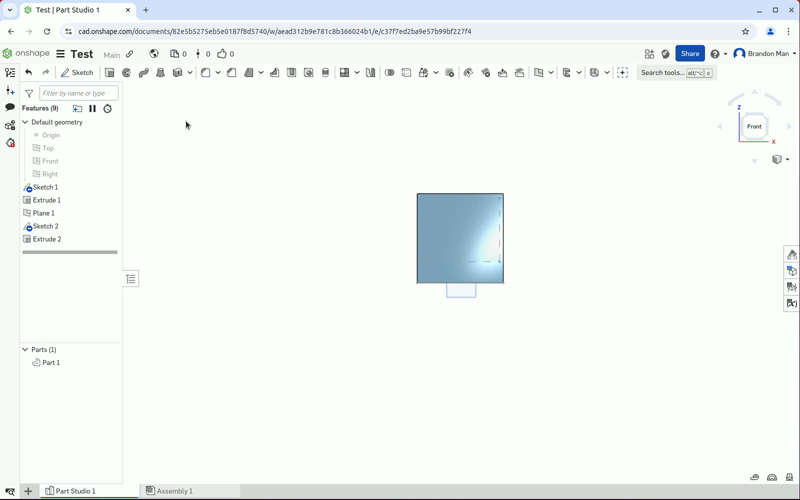
key(shift+h)
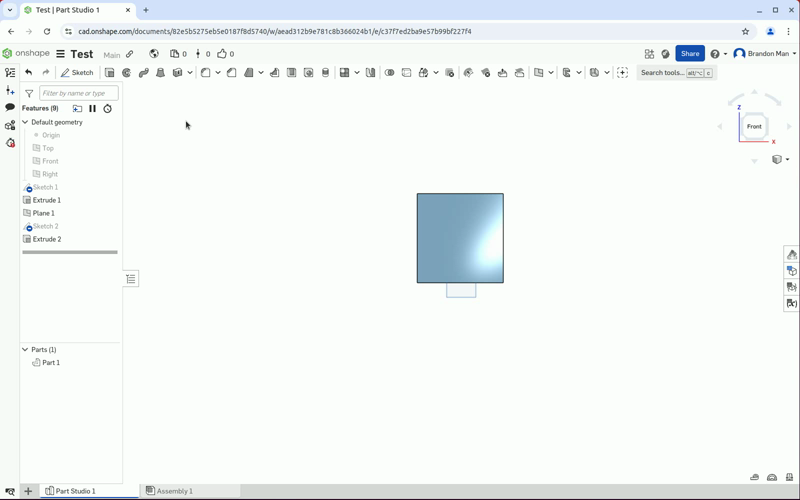
mouse_move(73, 189)
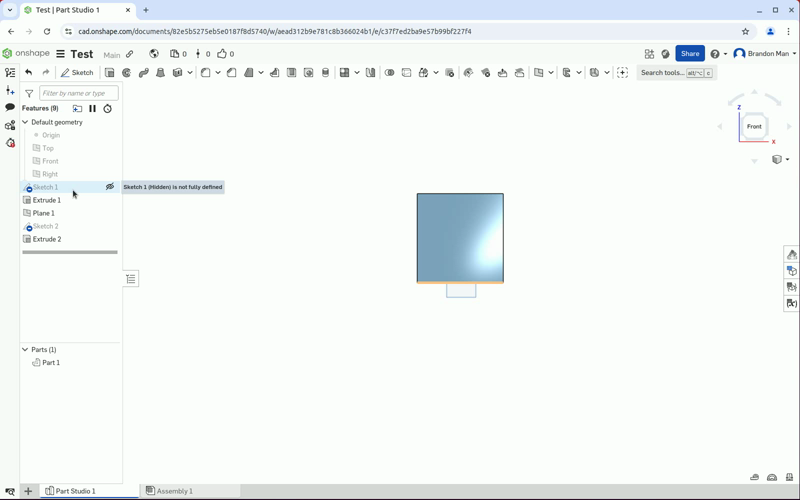
click(73, 189)
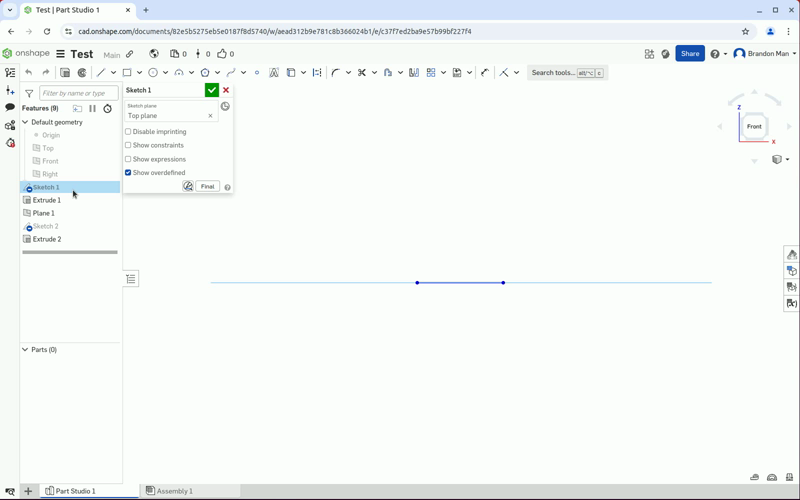
mouse_move(229, 92)
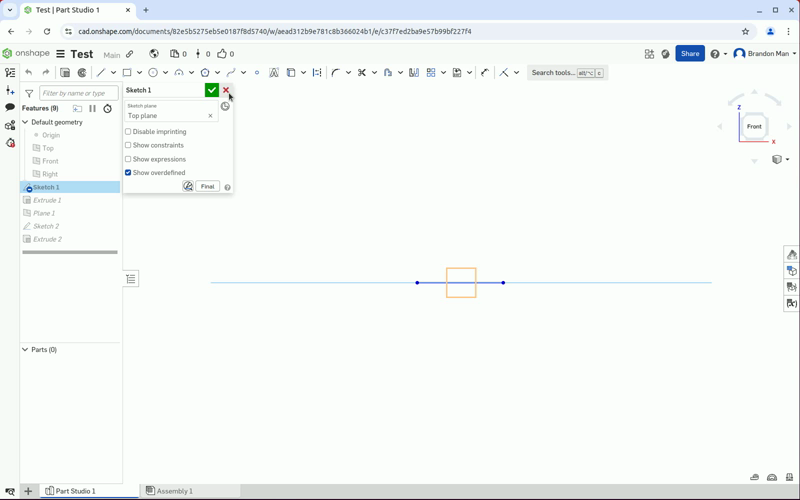
click(229, 92)
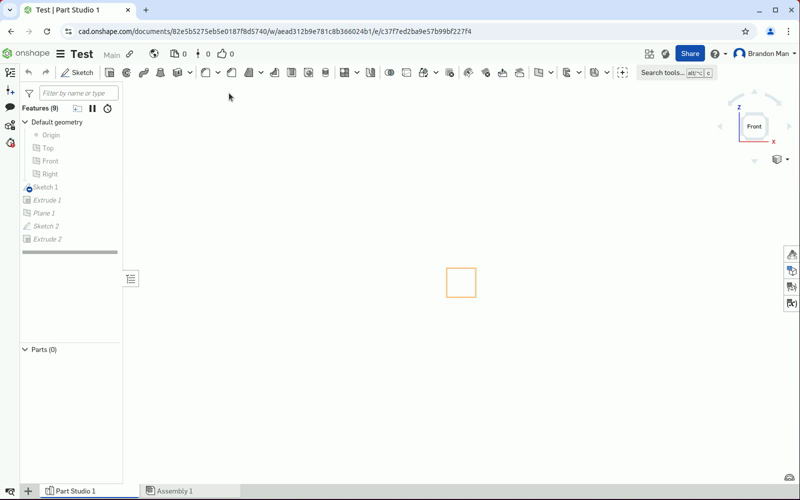
key(shift+s)
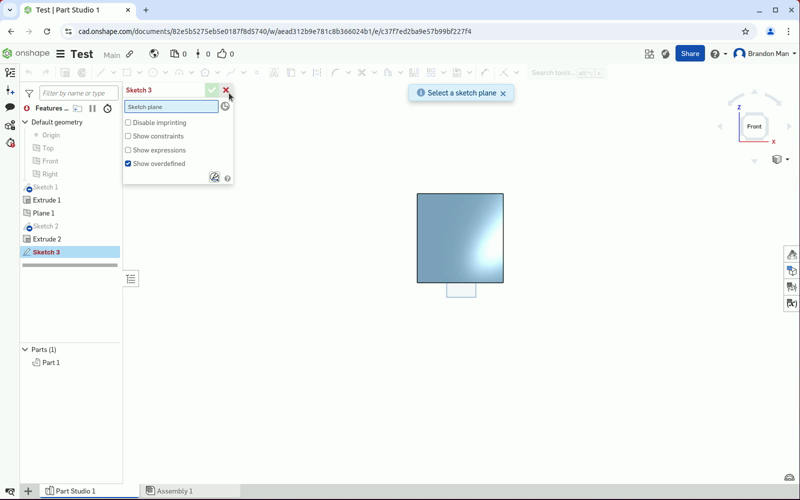
mouse_move(73, 215)
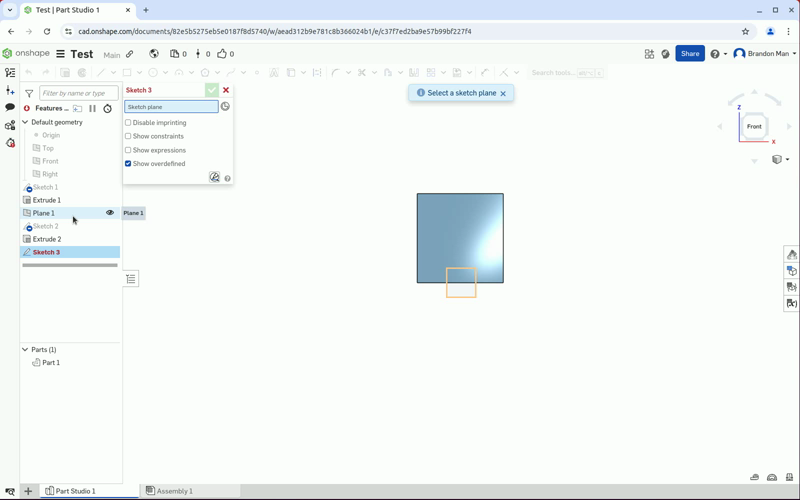
click(73, 215)
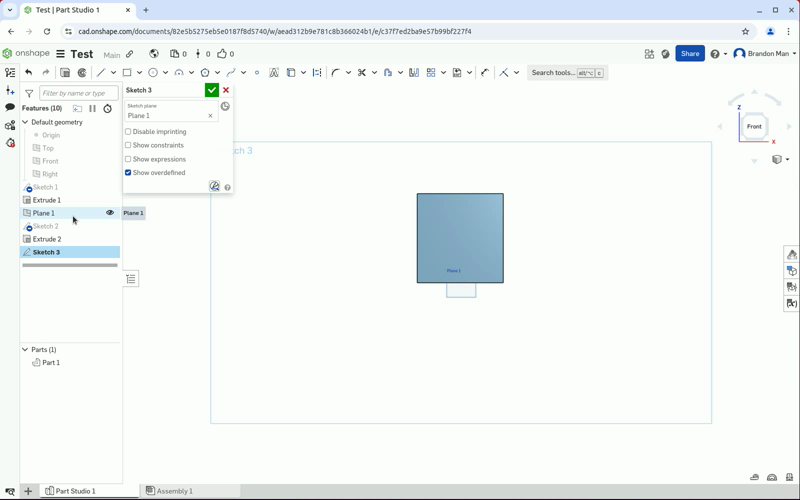
mouse_move(73, 352)
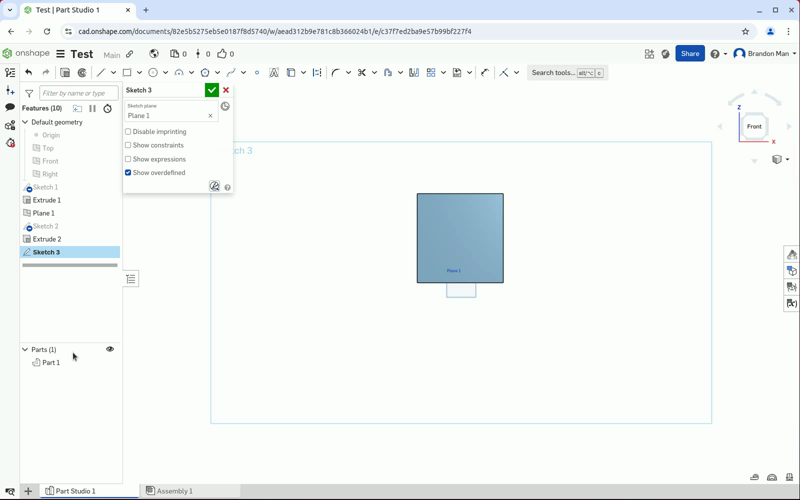
key(y)
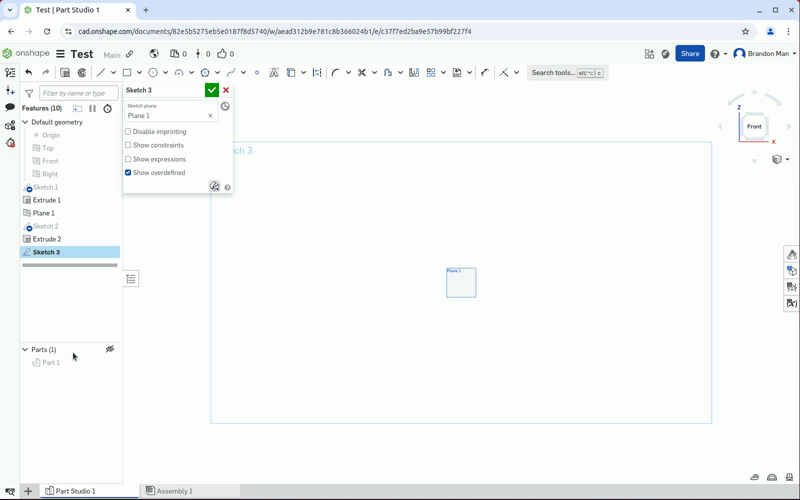
key(l)
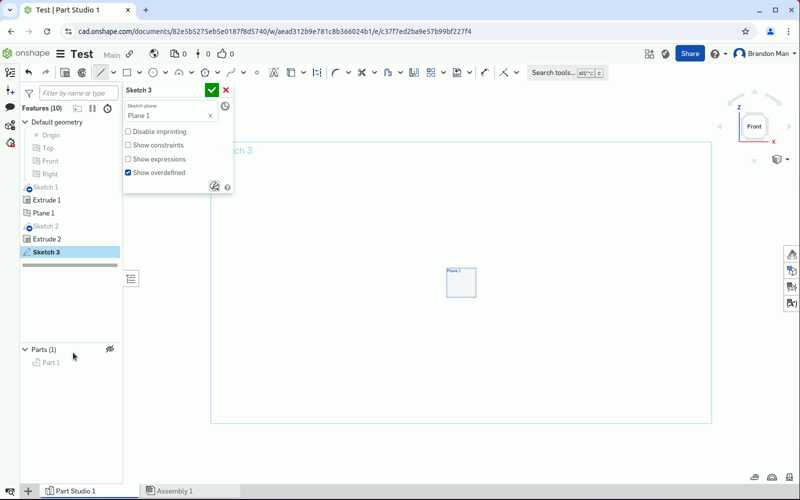
key_down(shift)
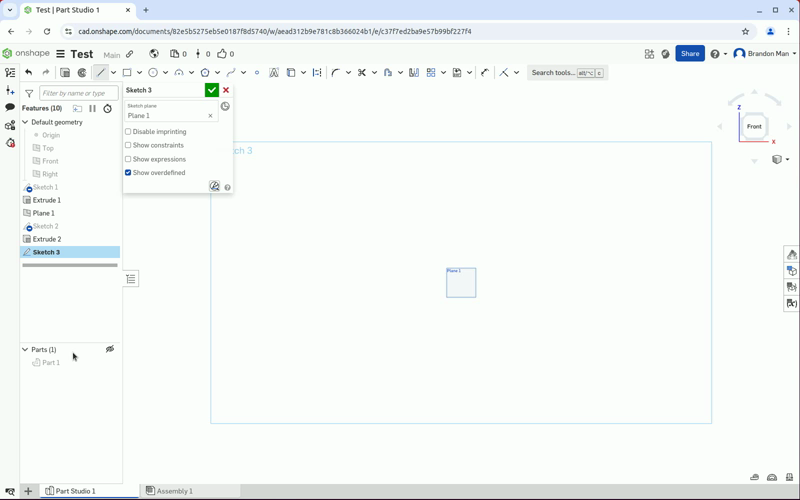
mouse_move(423, 278)
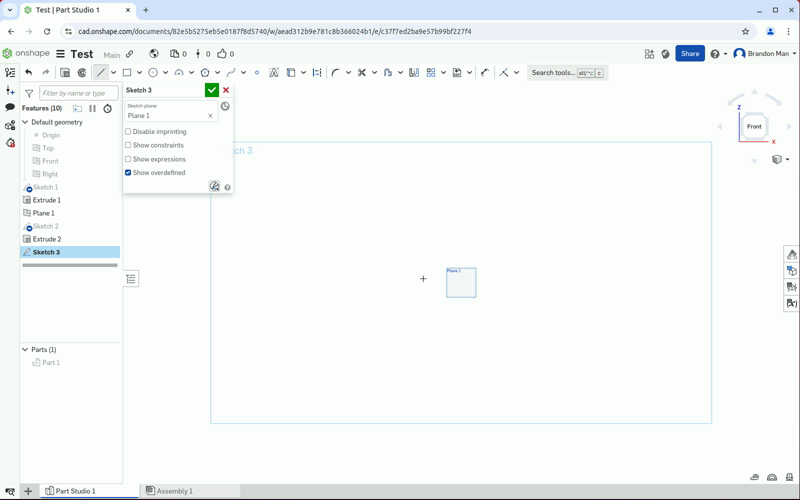
click(423, 278)
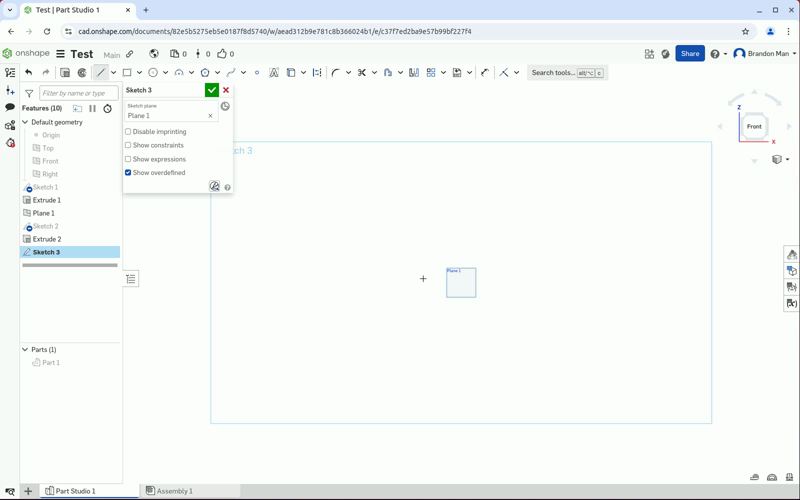
key_up(shift)
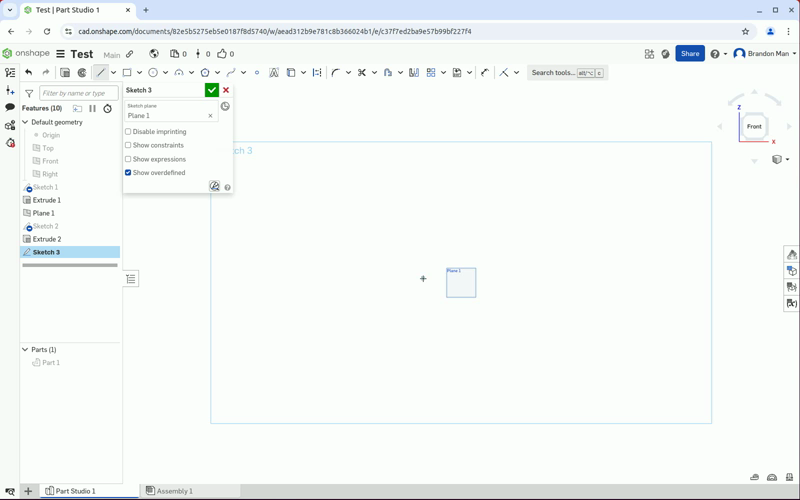
key_down(shift)
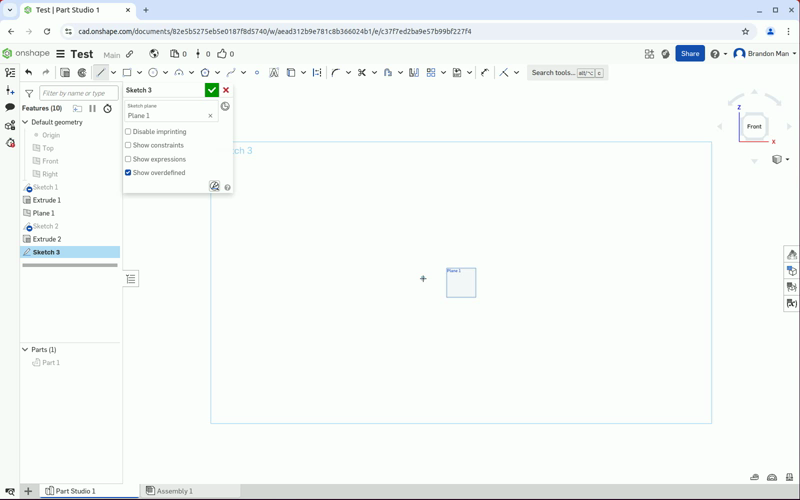
mouse_move(499, 278)
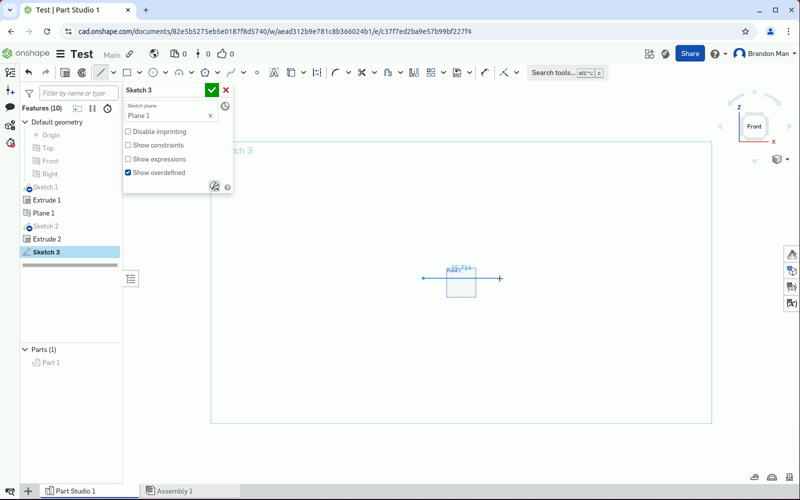
click(499, 278)
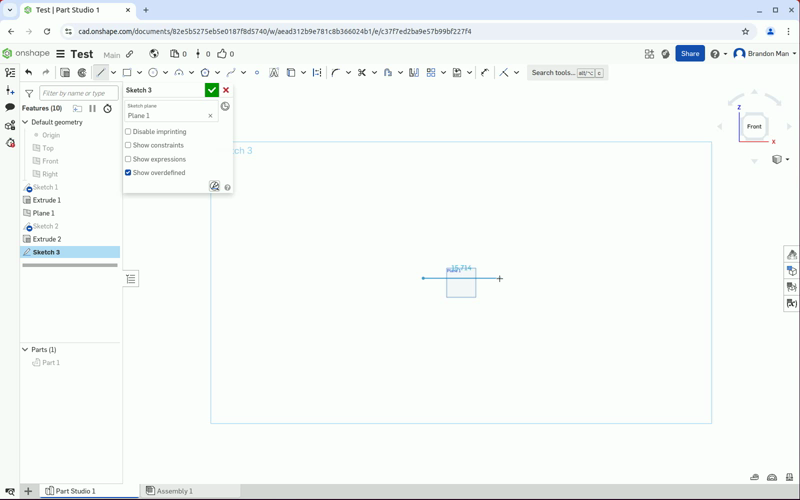
key_up(shift)
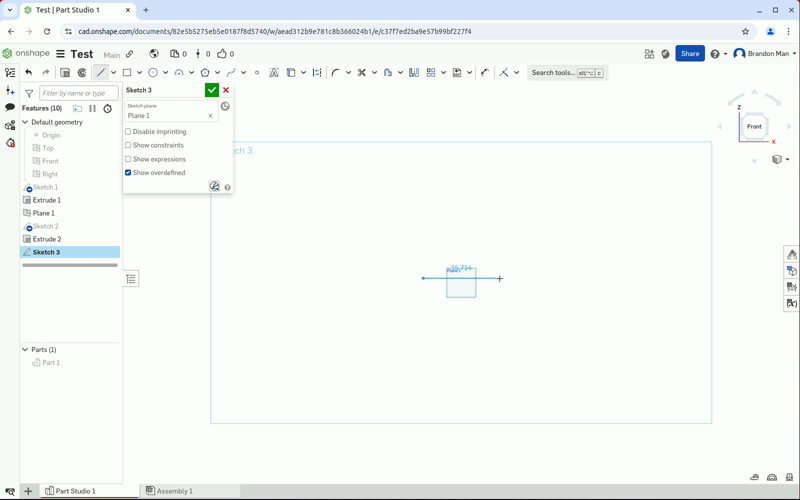
key_down(shift)
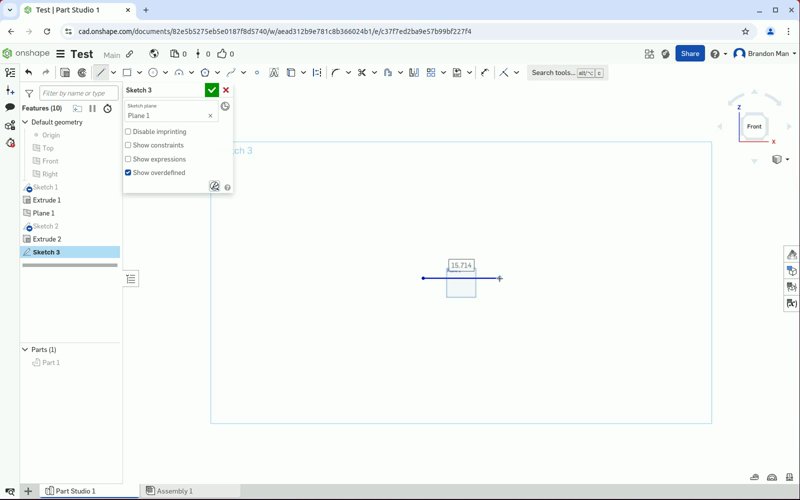
mouse_move(529, 278)
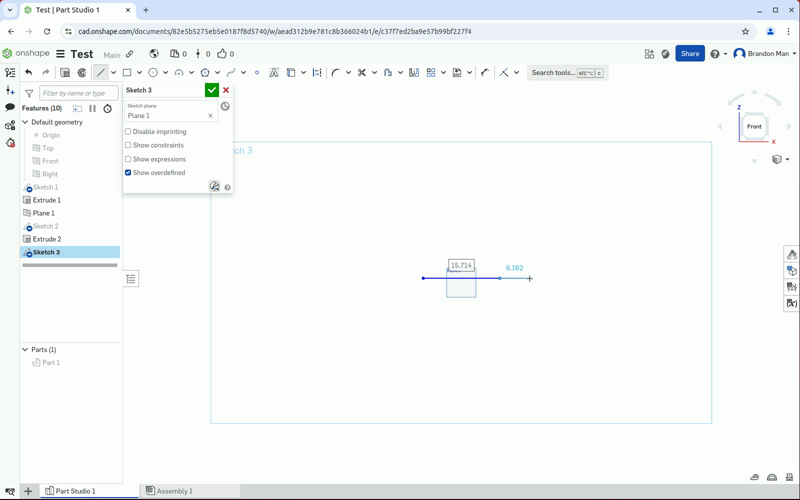
mouse_move(499, 267)
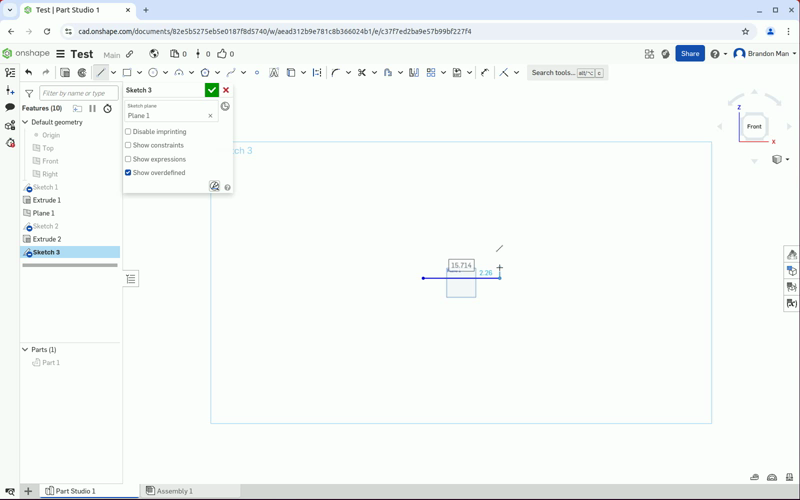
click(499, 267)
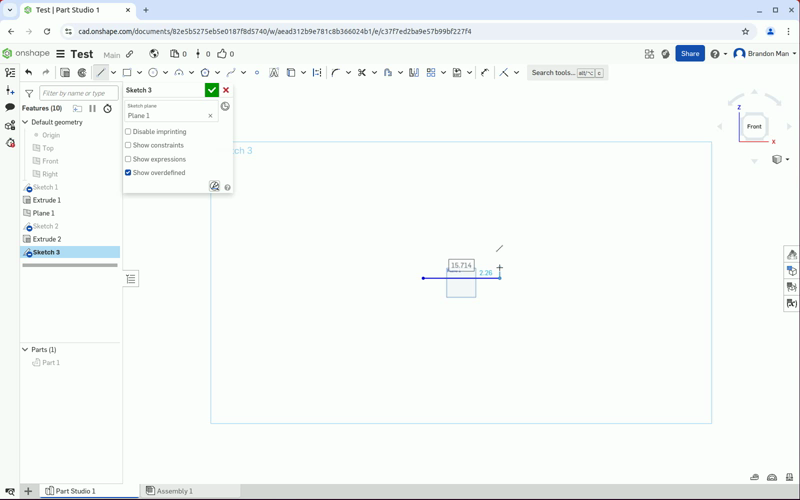
key_up(shift)
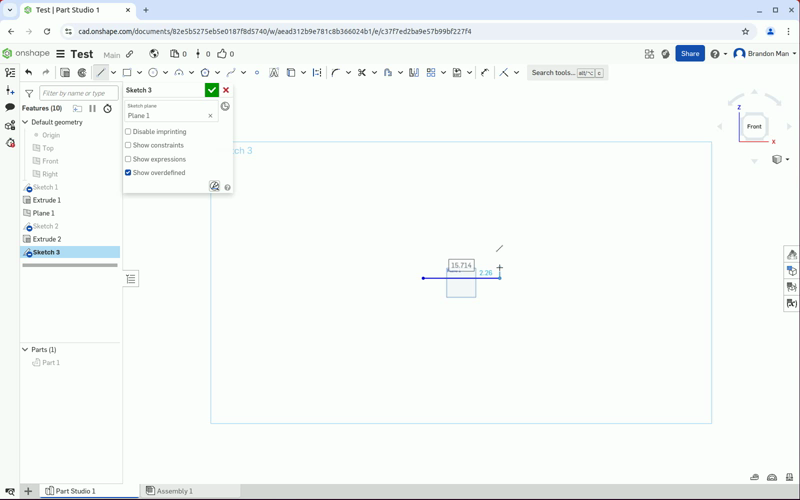
key_down(shift)
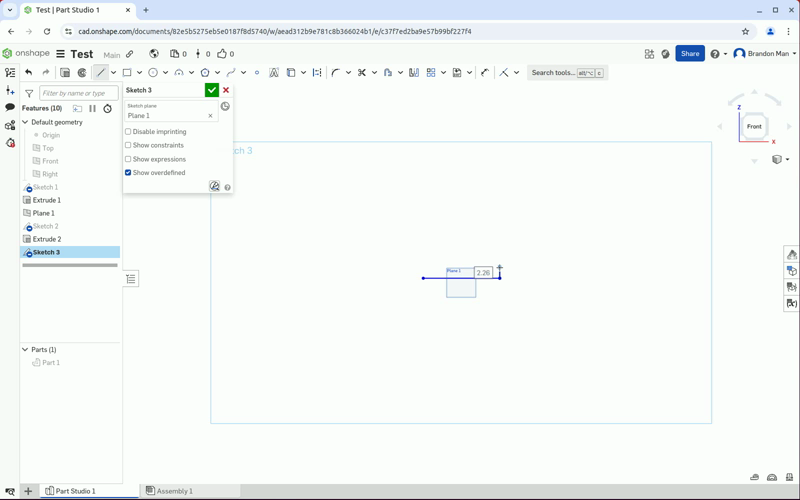
mouse_move(423, 267)
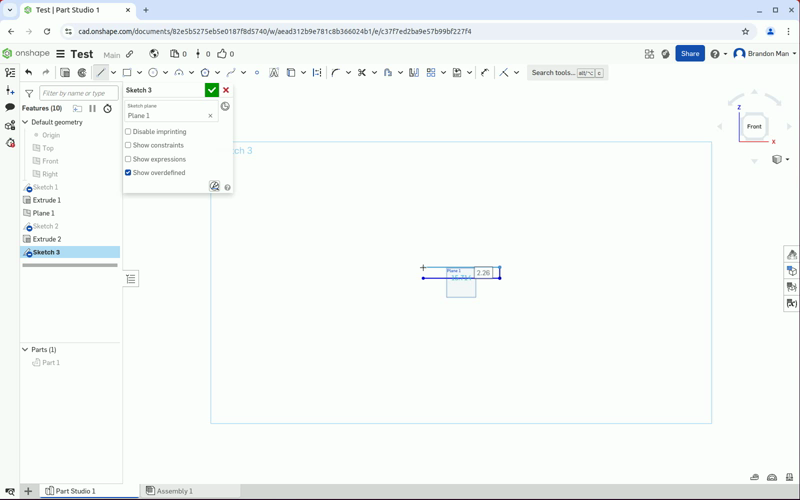
click(423, 267)
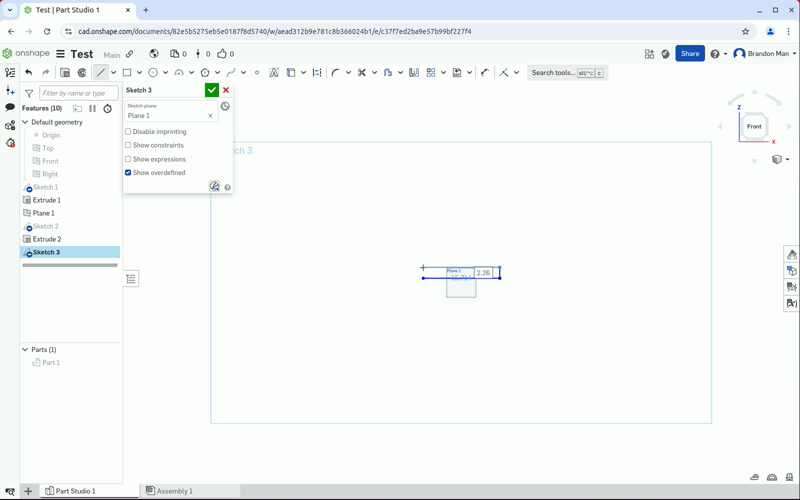
key_up(shift)
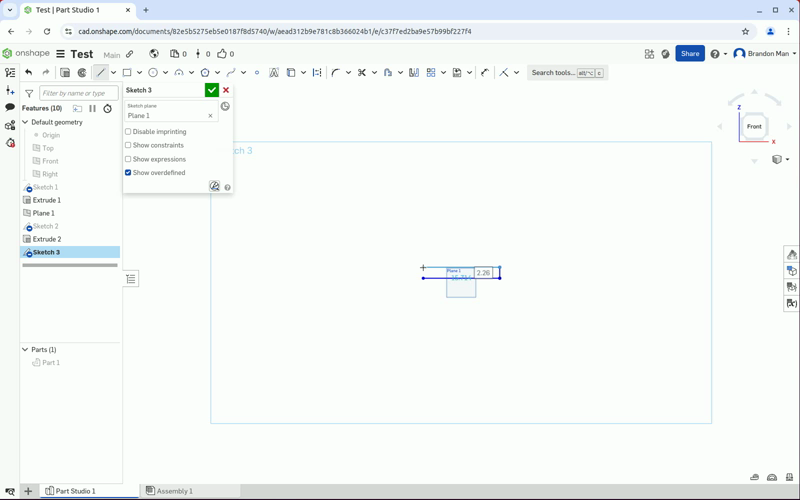
mouse_move(453, 267)
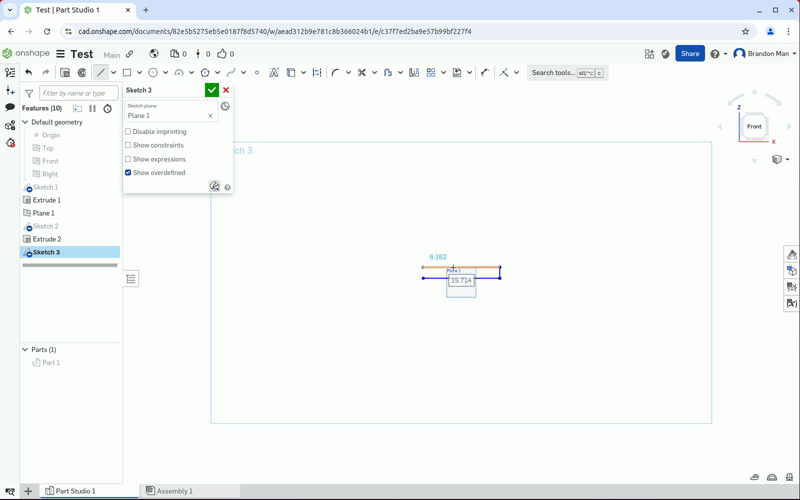
key_down(shift)
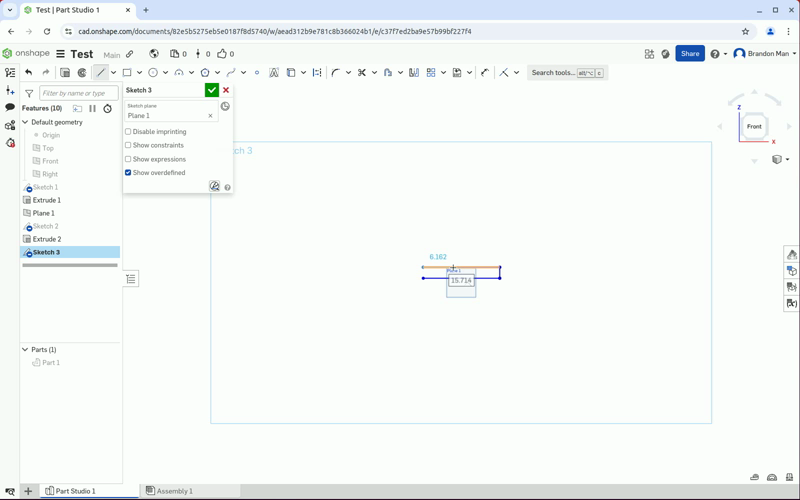
mouse_move(423, 278)
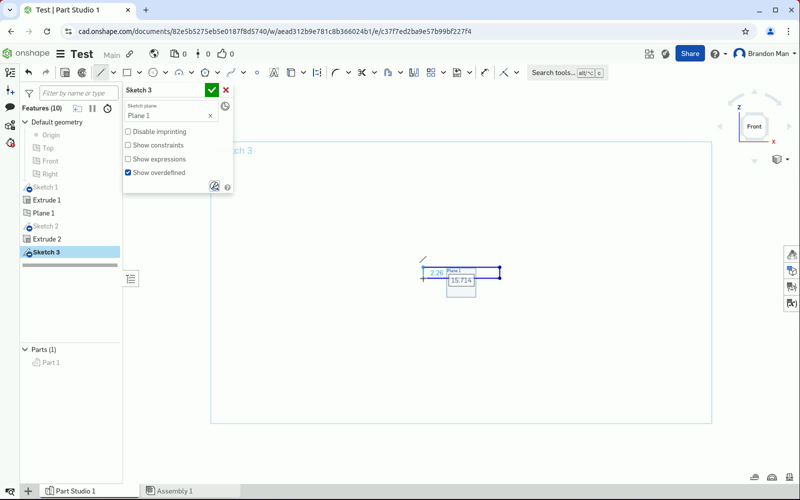
key_up(shift)
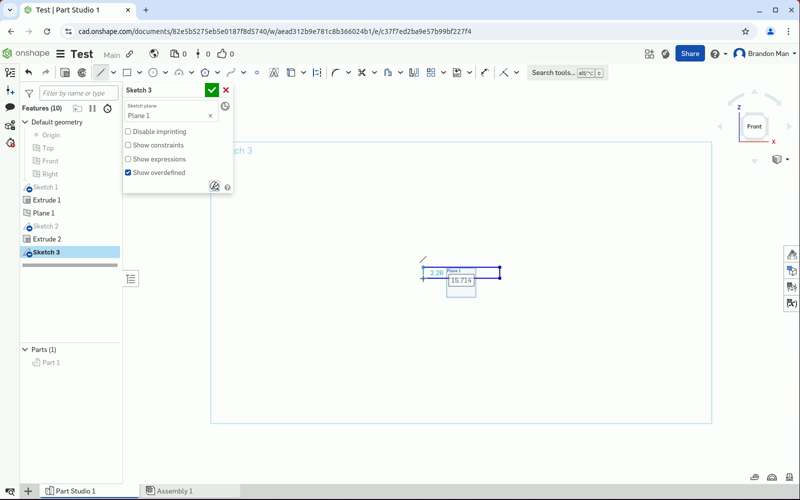
click(423, 278)
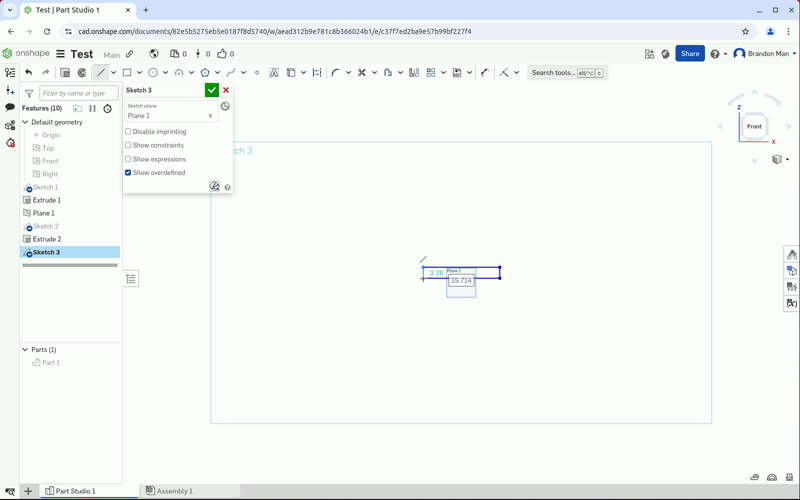
key(esc)
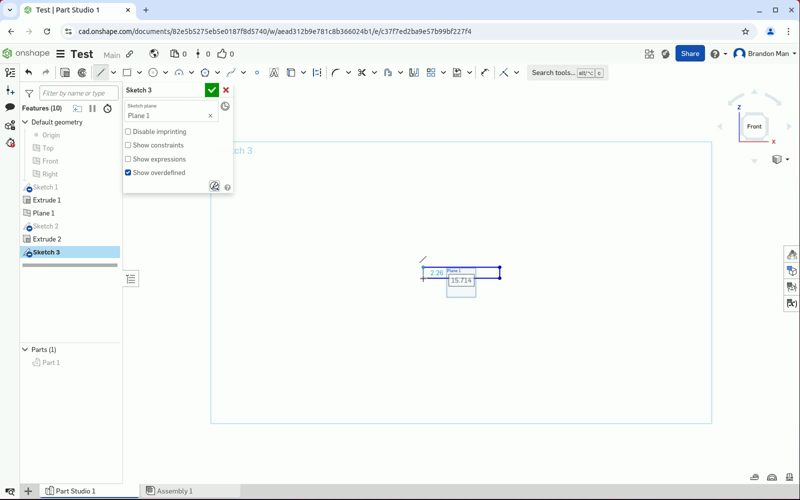
mouse_move(466, 274)
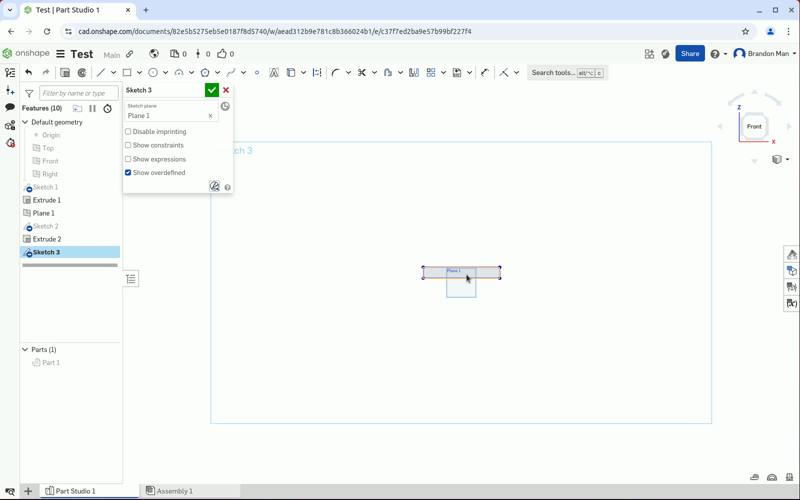
scroll(6)
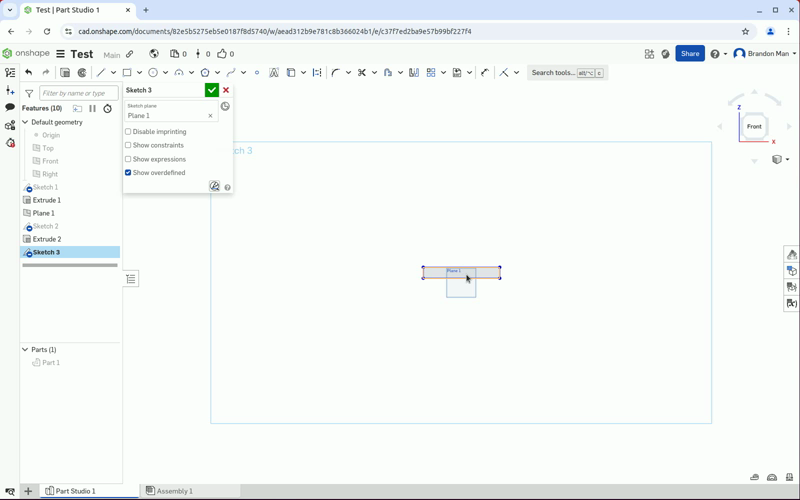
scroll(6)
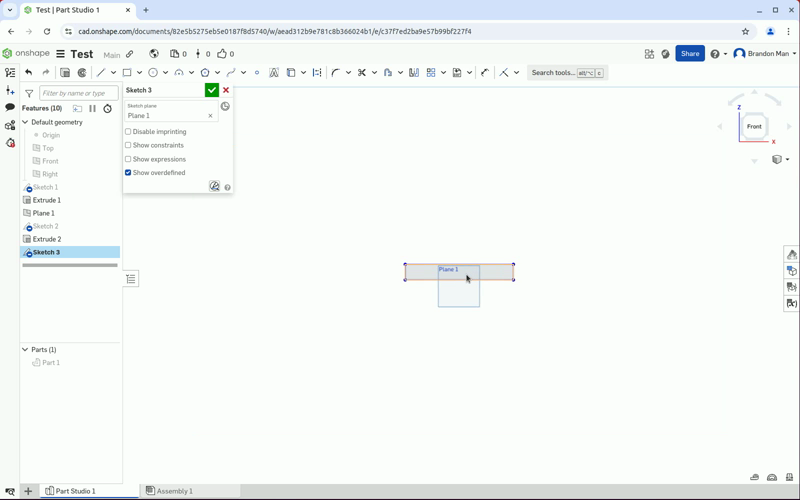
scroll(6)
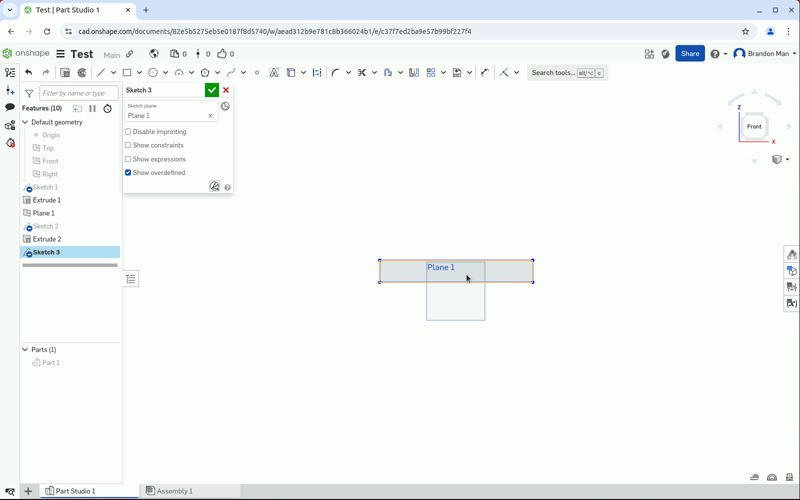
scroll(6)
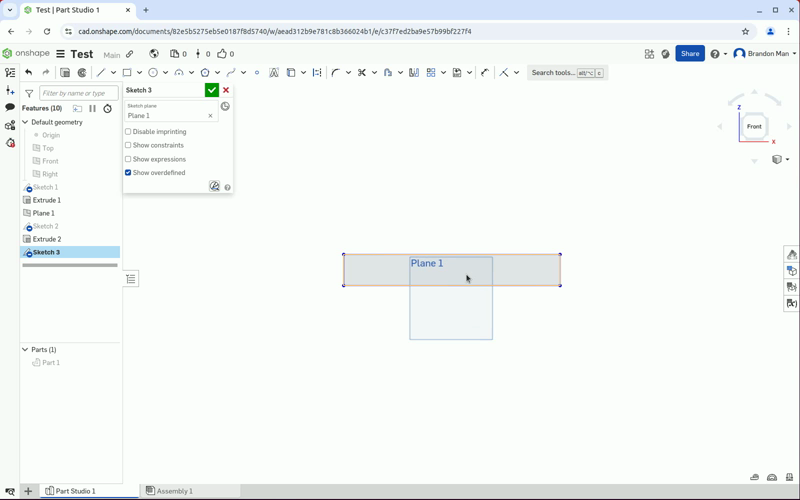
scroll(6)
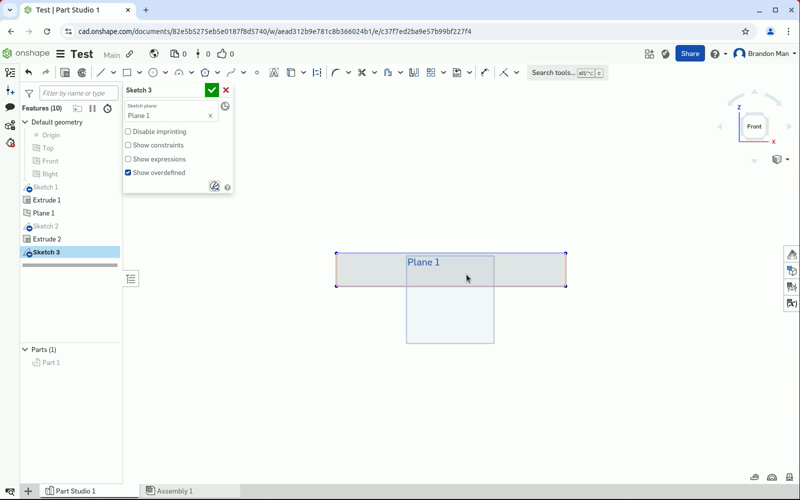
scroll(6)
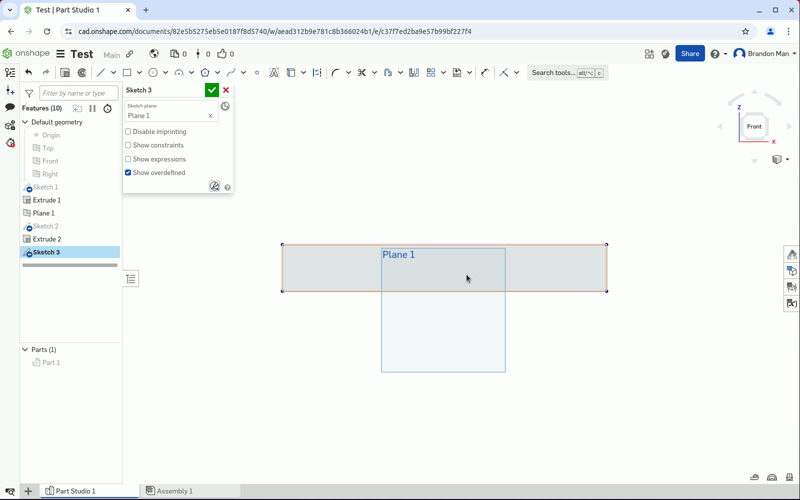
scroll(6)
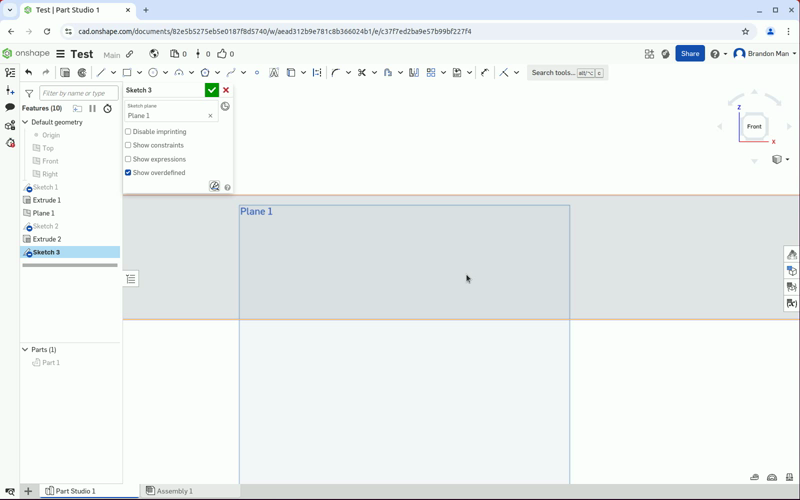
click(466, 274)
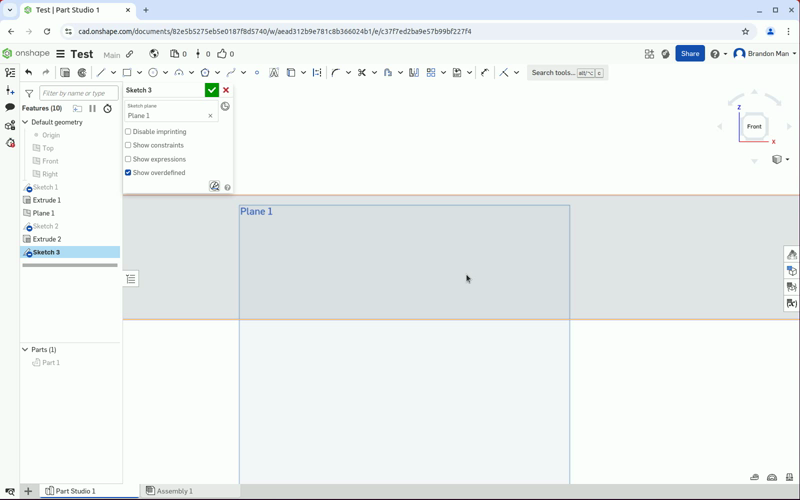
scroll(-6)
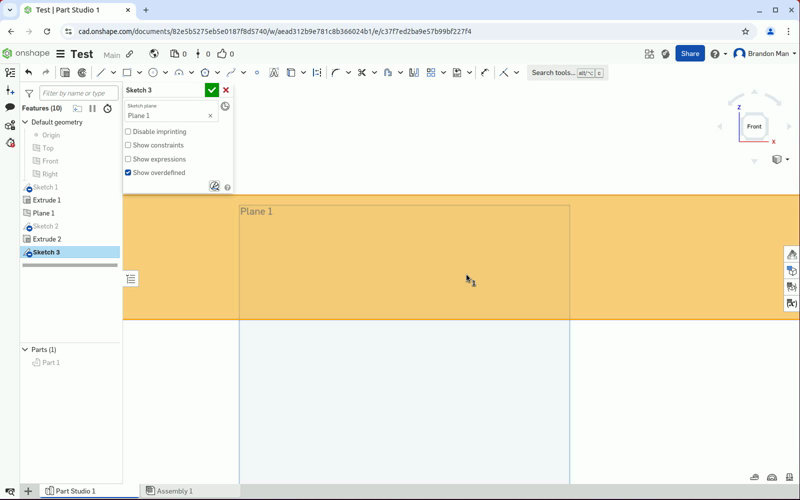
scroll(-6)
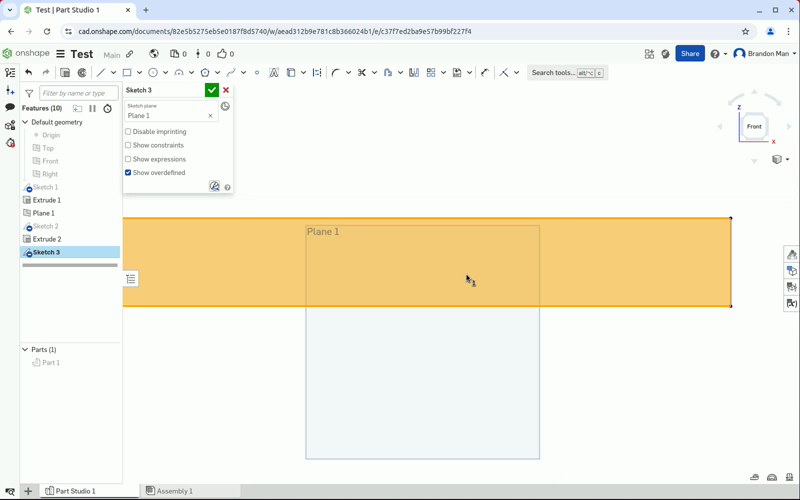
scroll(-6)
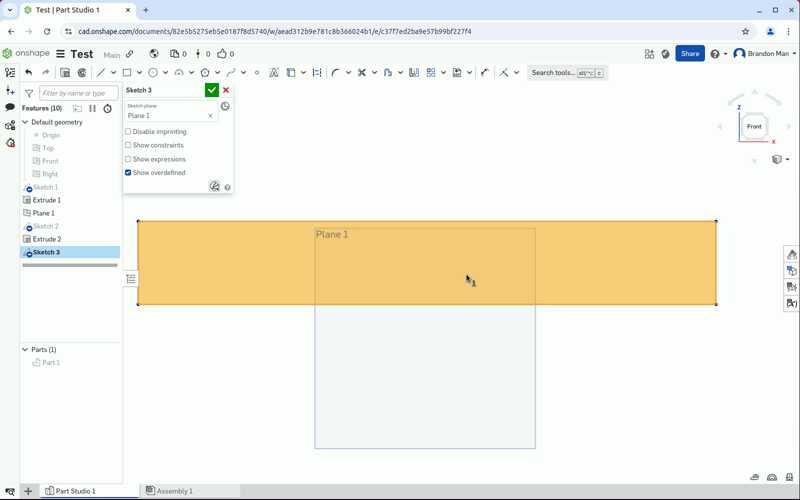
scroll(-6)
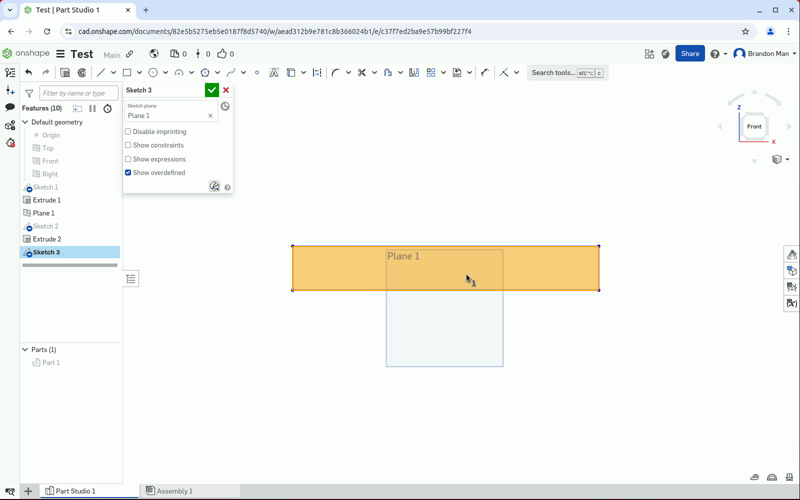
scroll(-6)
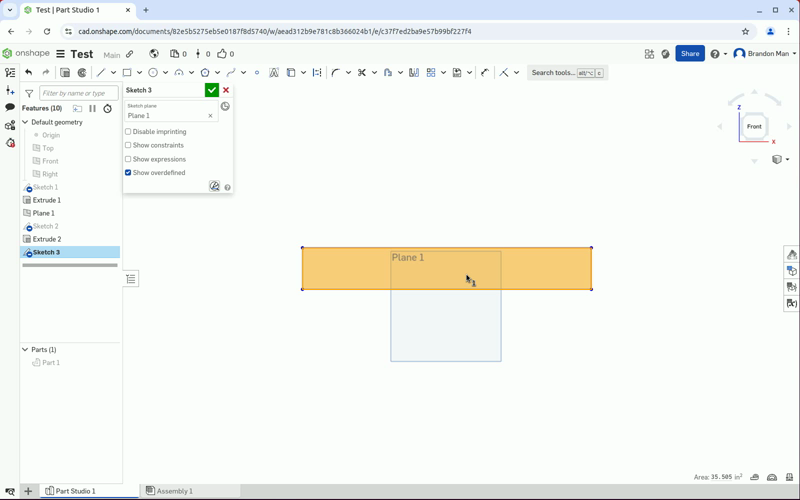
scroll(-6)
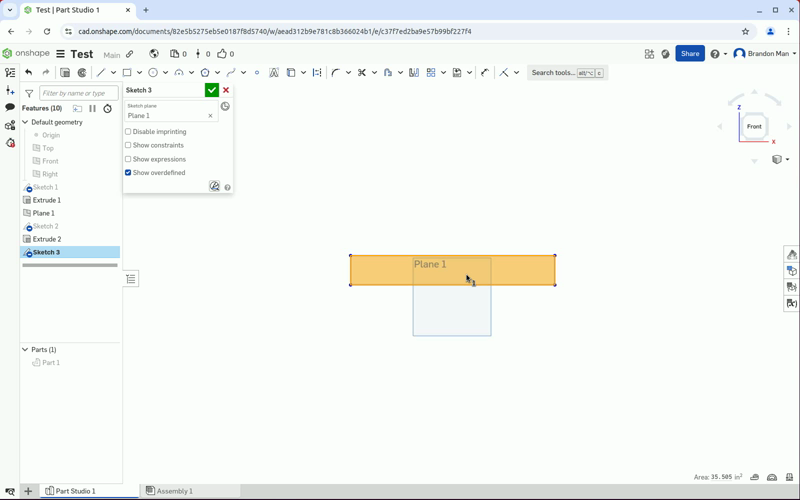
scroll(-6)
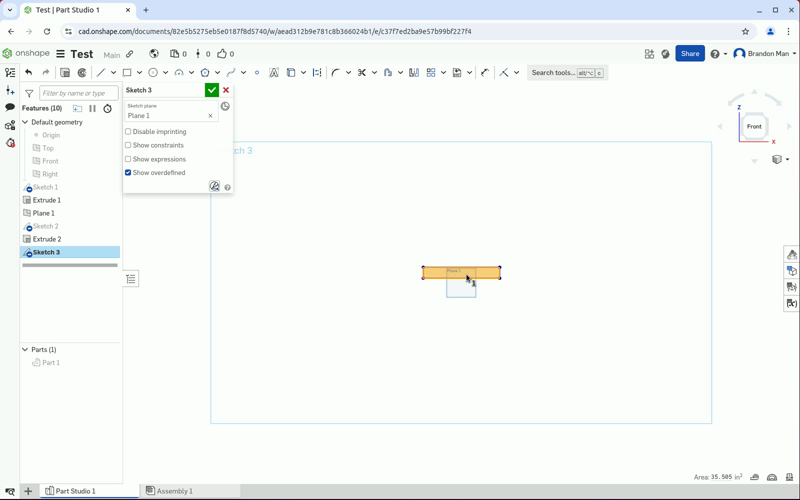
mouse_move(73, 352)
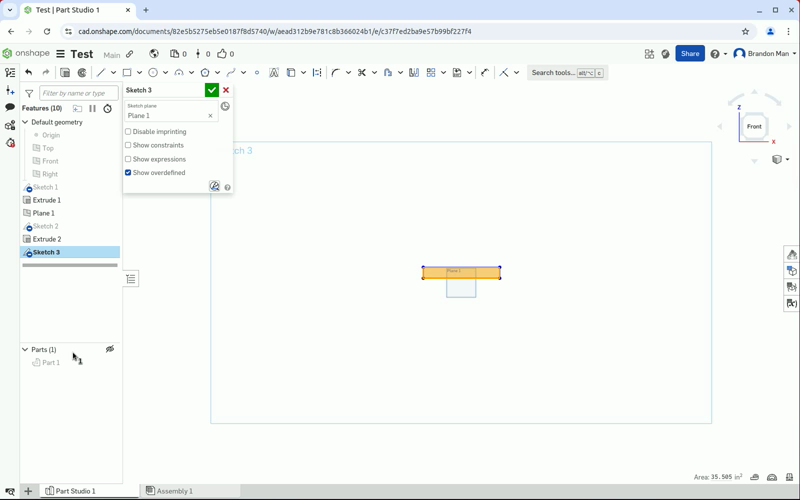
key(shift+y)
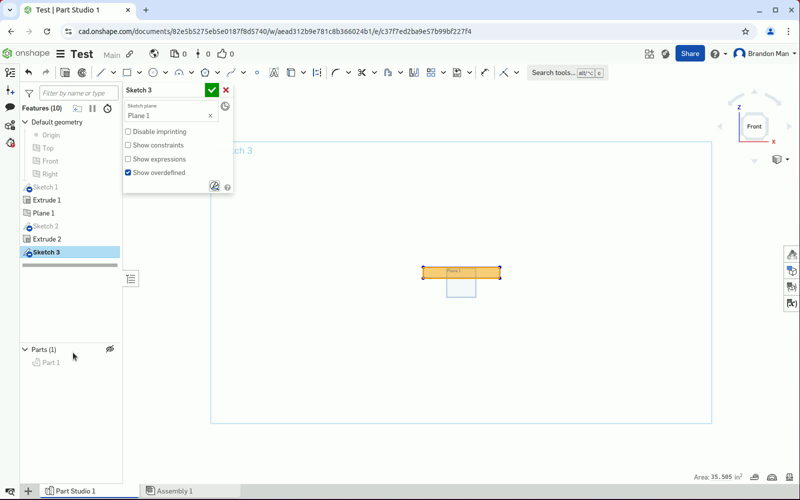
key(shift+e)
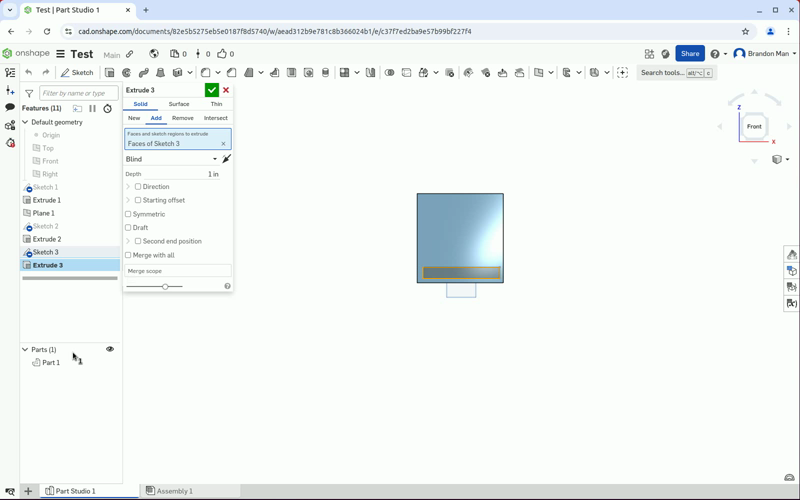
mouse_move(143, 106)
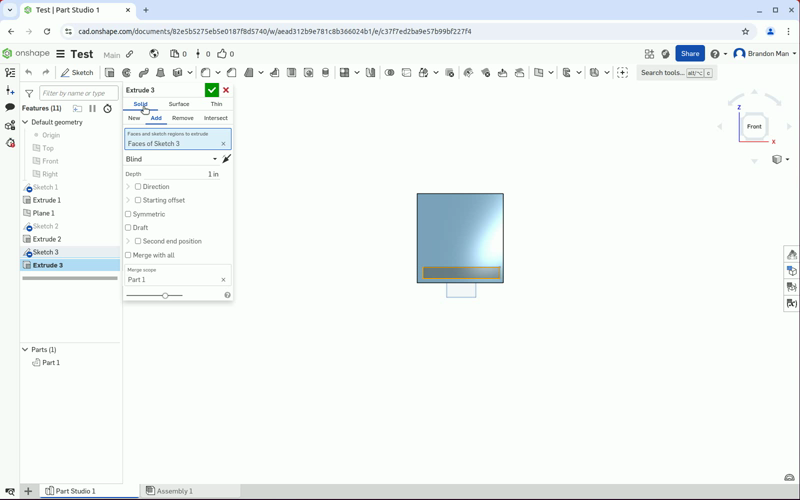
click(143, 106)
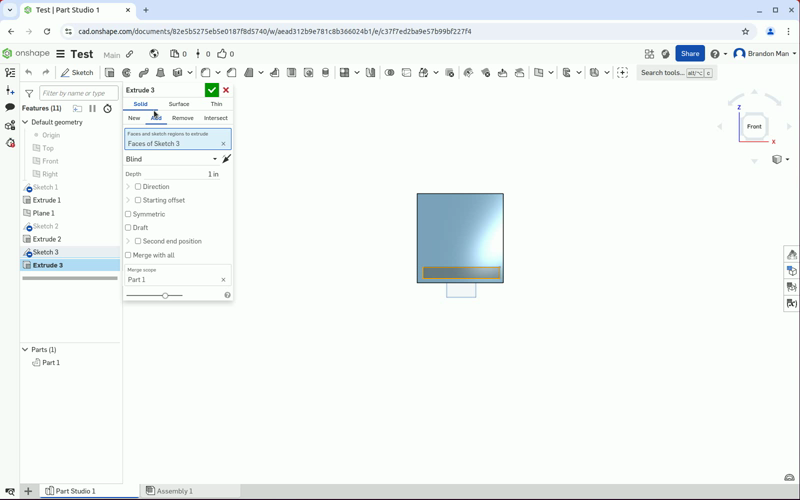
mouse_move(186, 120)
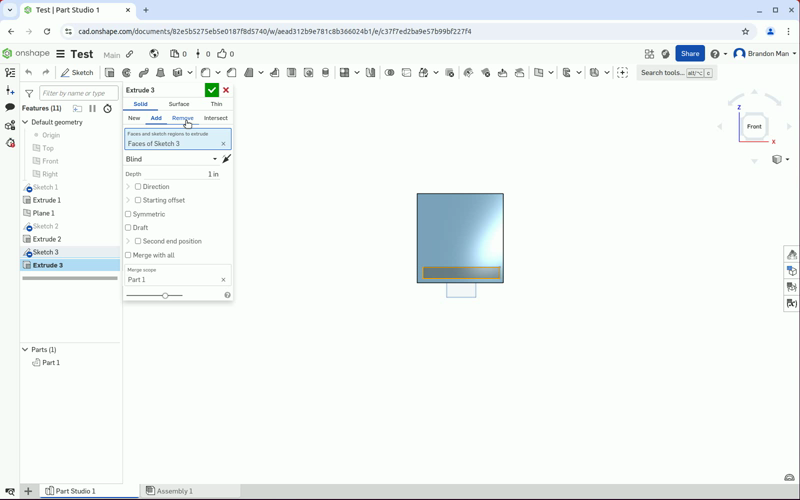
click(186, 120)
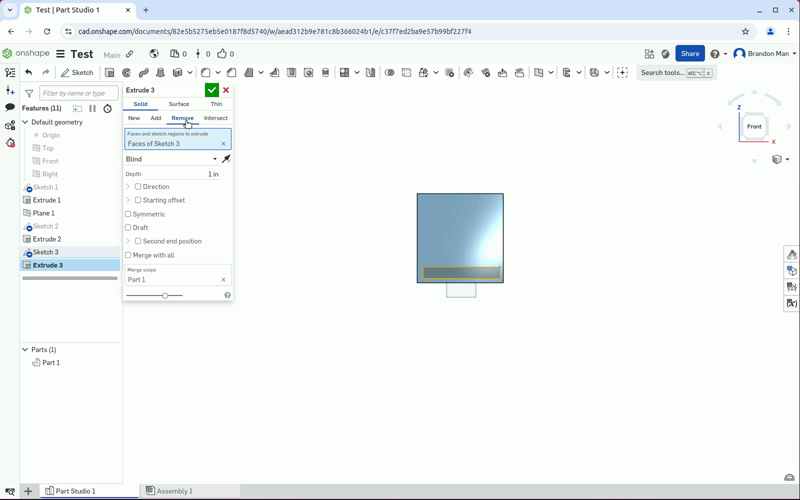
key(tab, 4)
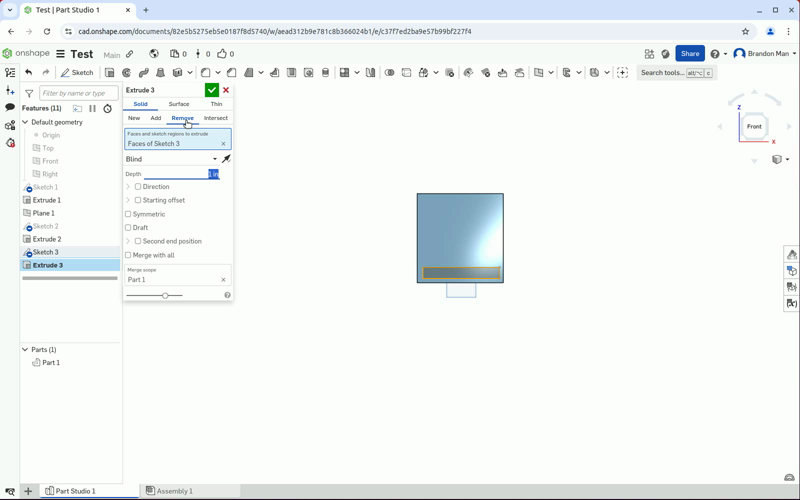
text(20.46)
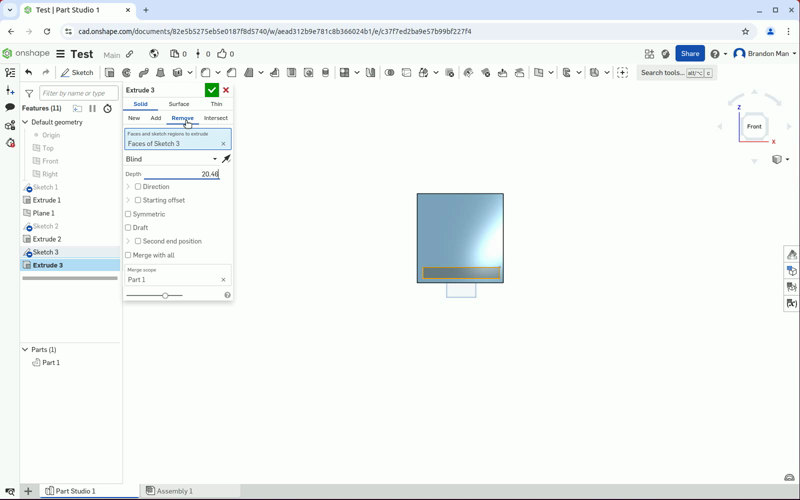
key(tab, 6)
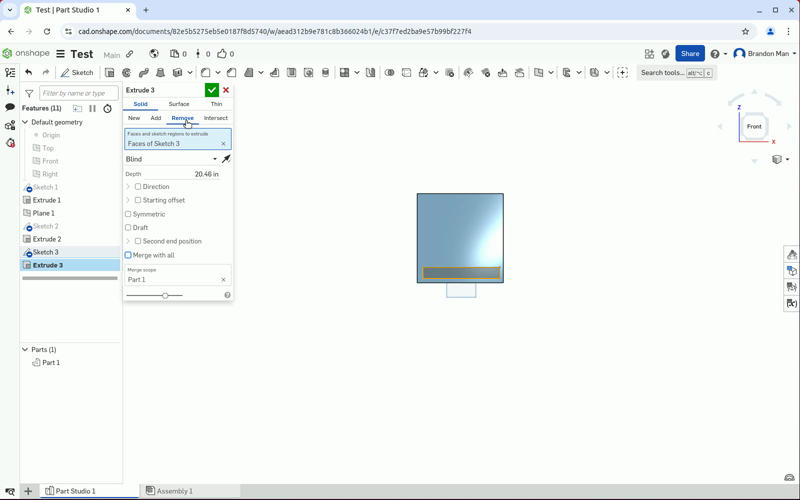
key(space)
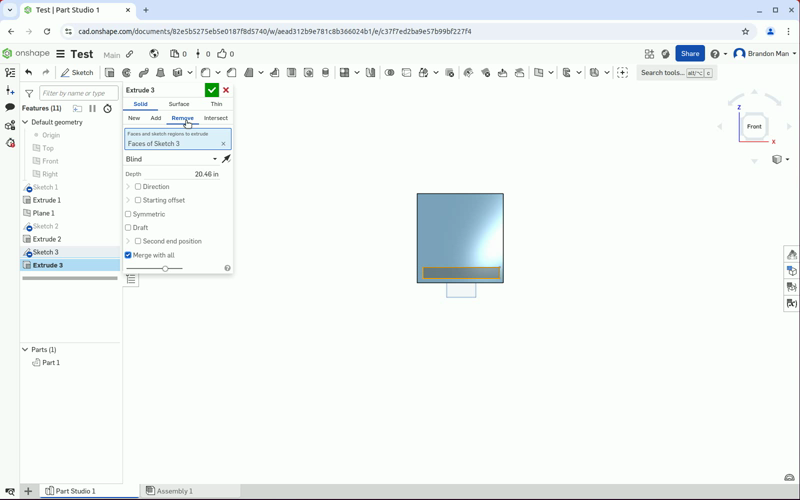
key(enter)
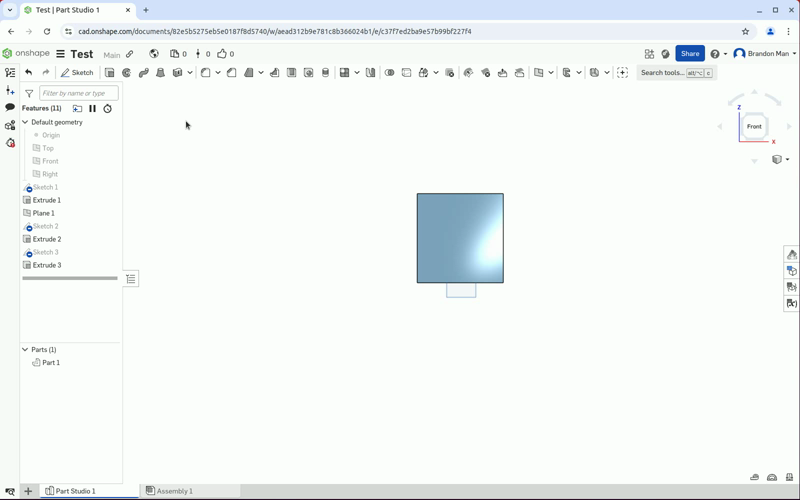
key(shift+h)
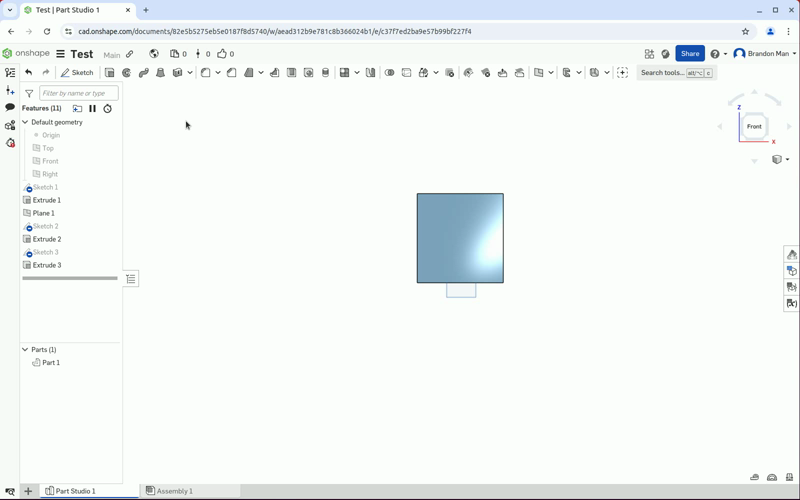
key(shift+h)
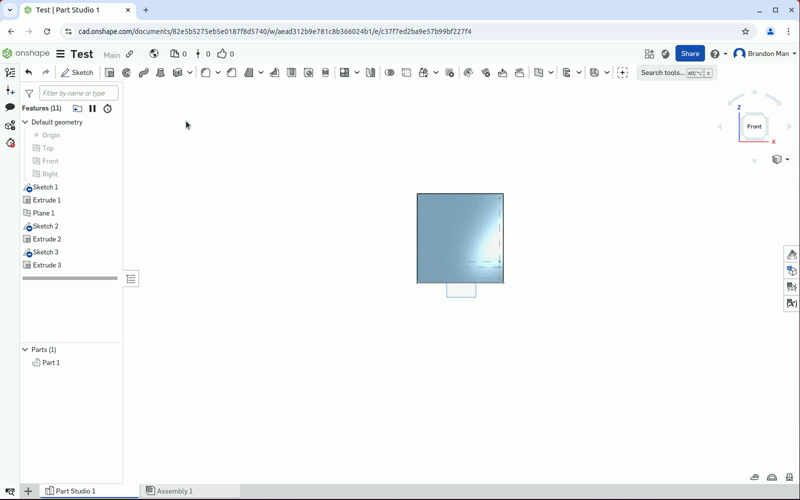
key(shift+7)
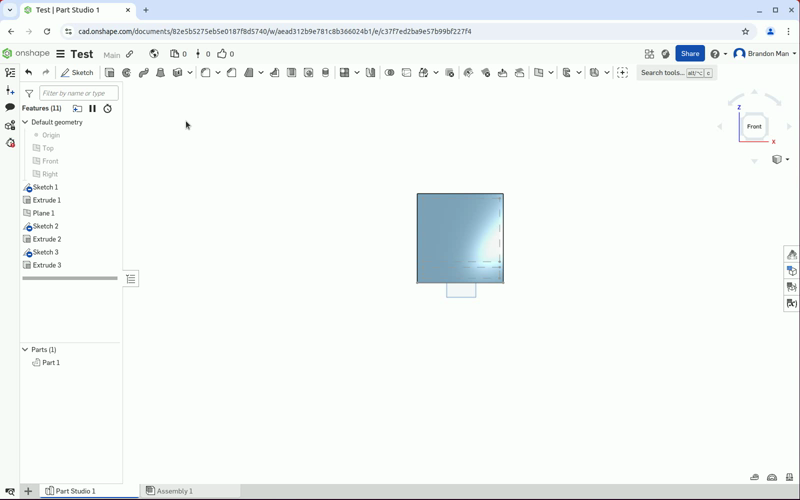
key(left, 2)
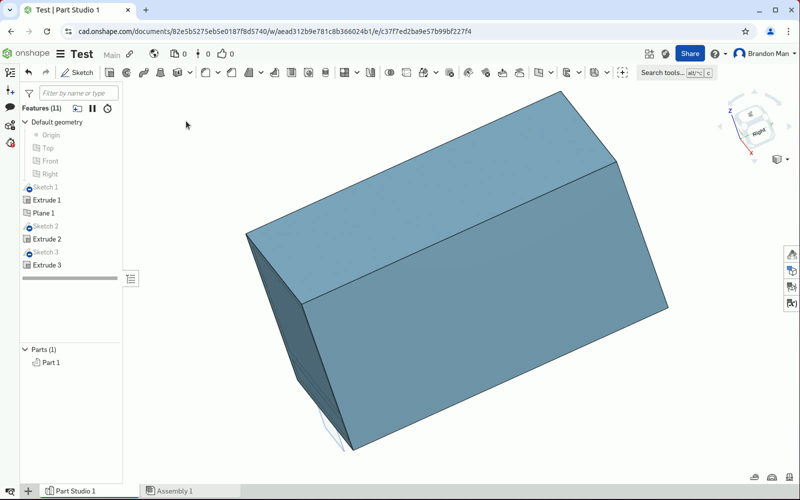
key(down, 2)
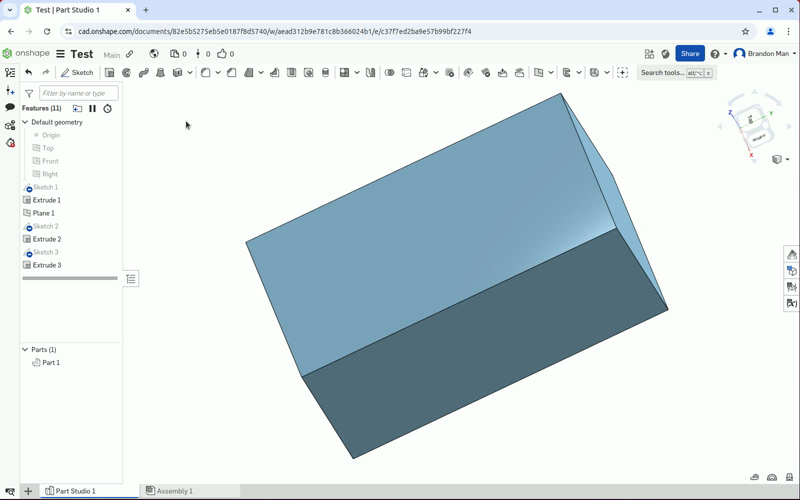
key(up, 2)
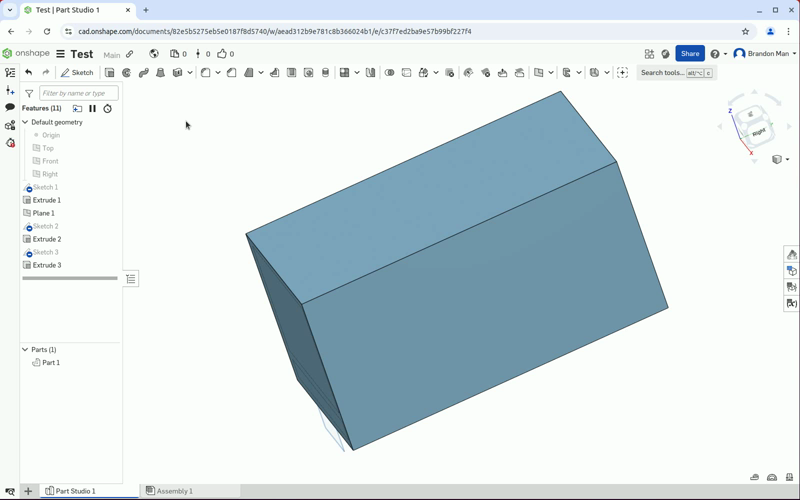
key(right, 2)
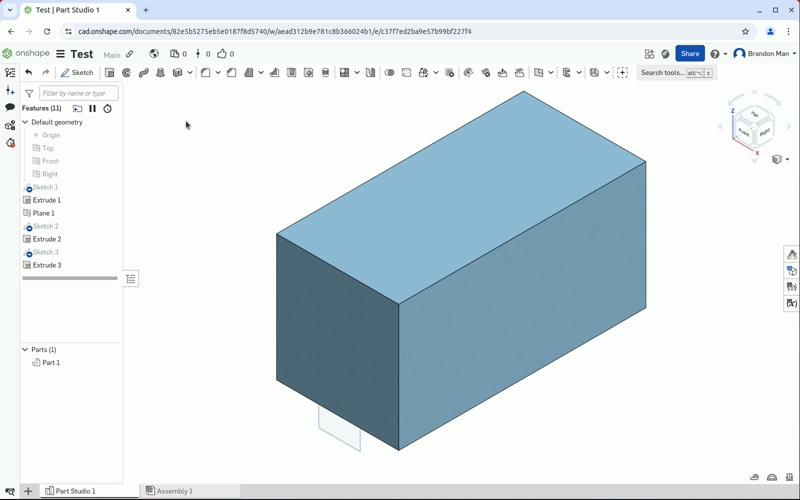
mouse_move(73, 189)
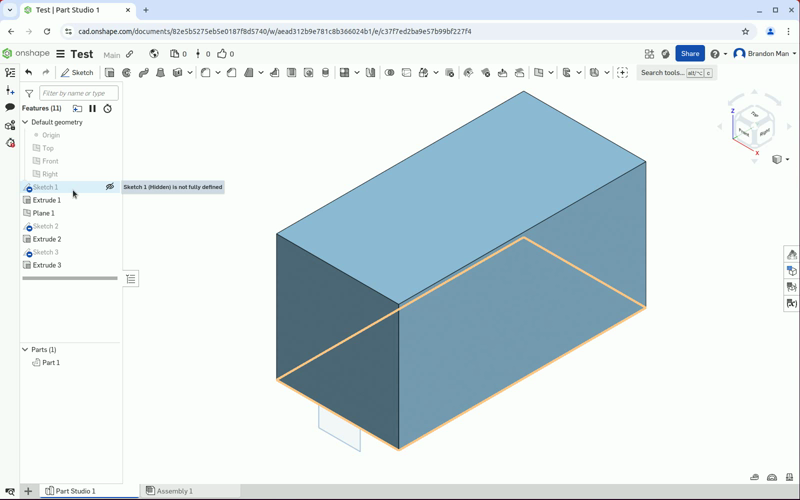
click(73, 189)